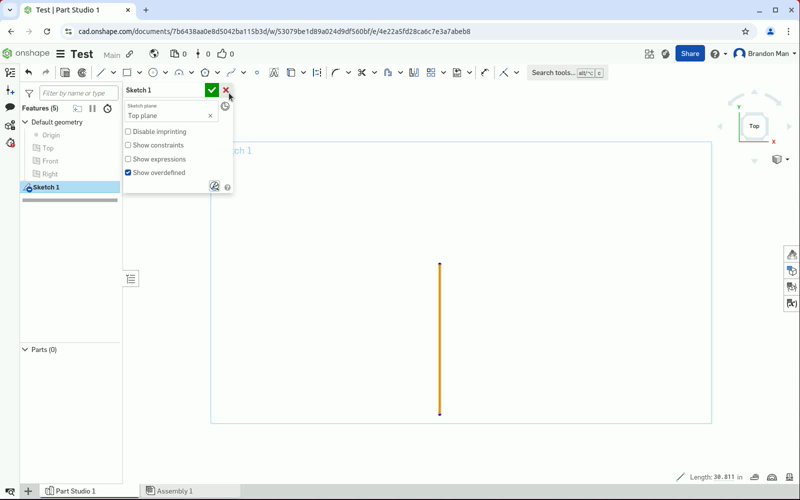
key(shift+h)
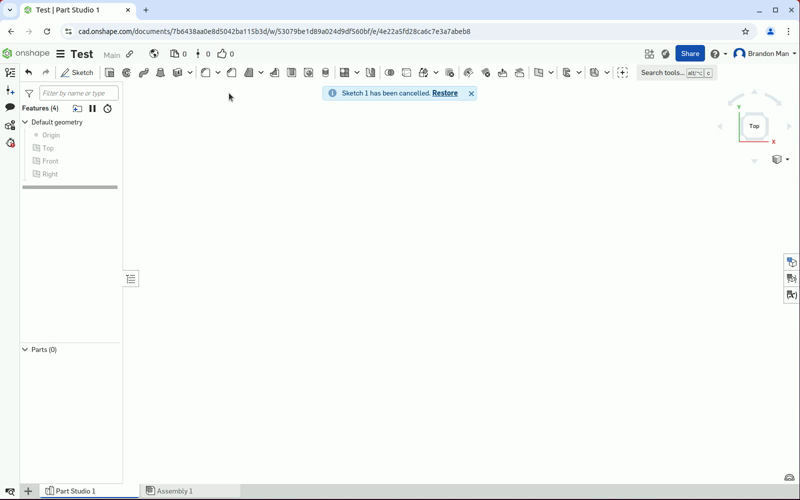
mouse_move(73, 352)
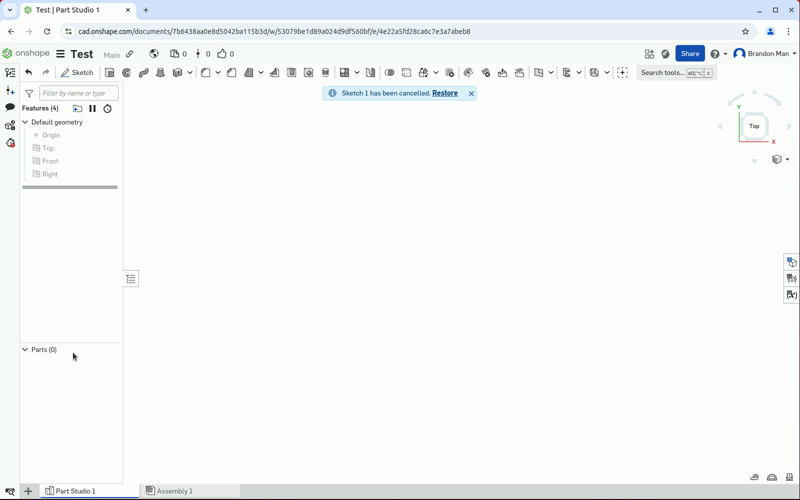
key(y)
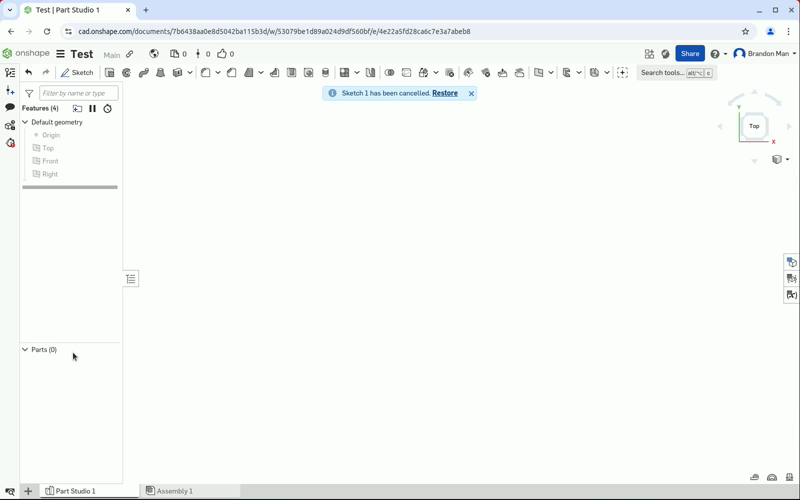
key(shift+p)
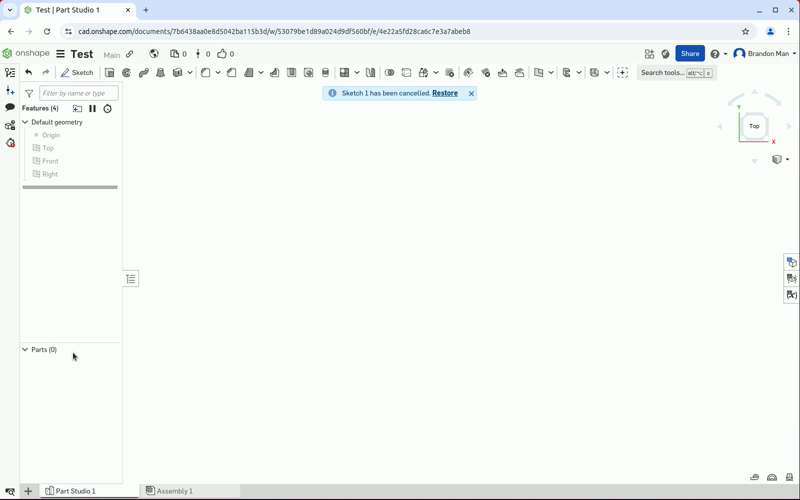
key(space)
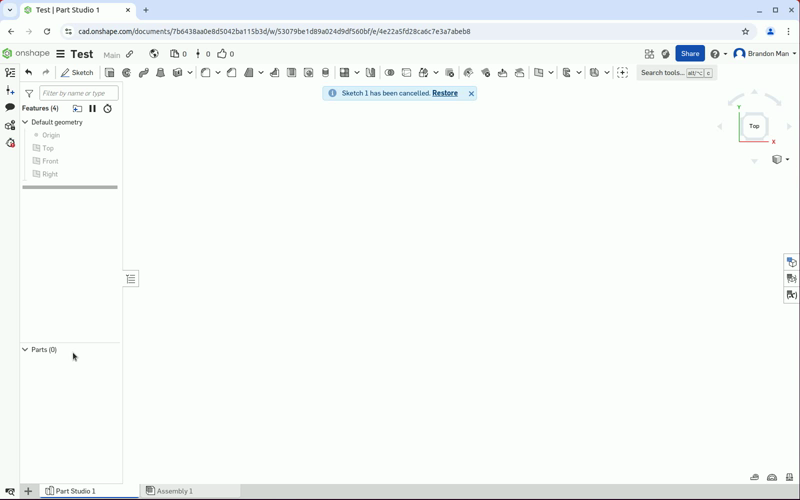
key_down(shift)
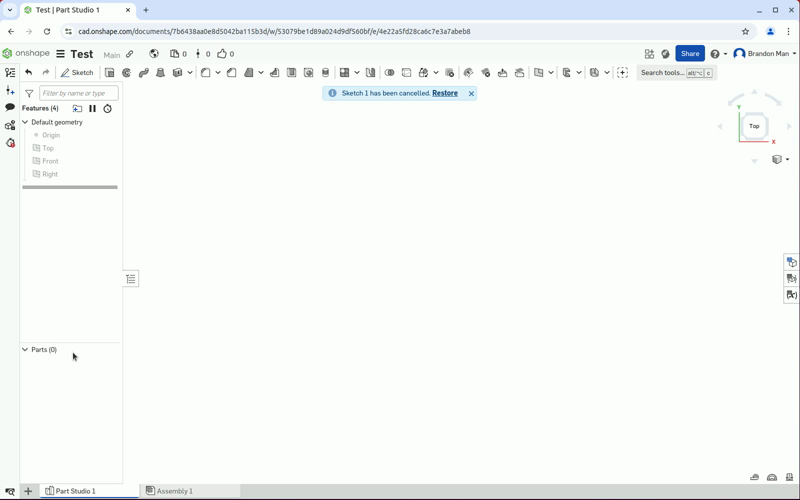
key(up)
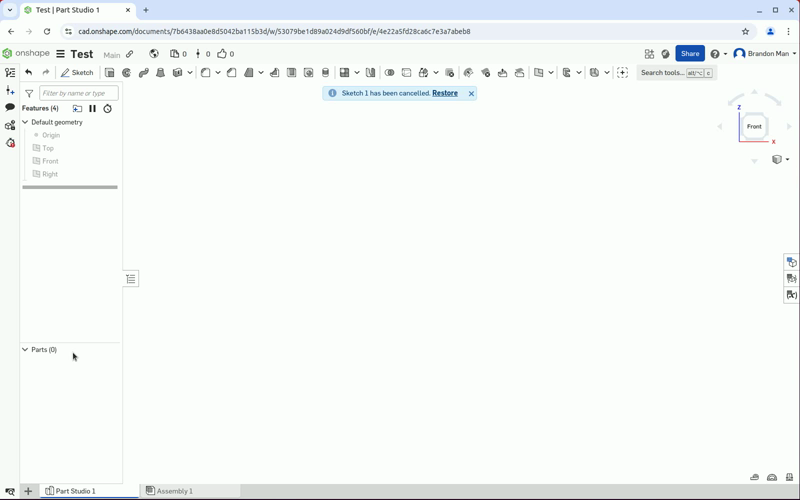
key_up(shift)
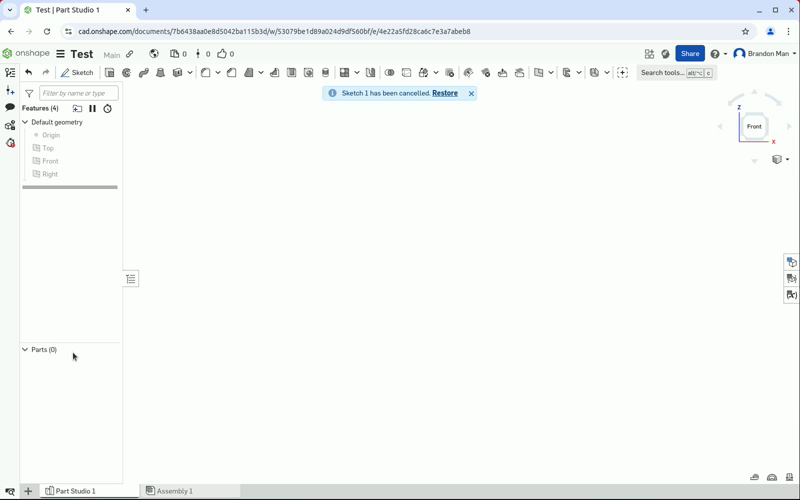
mouse_move(73, 352)
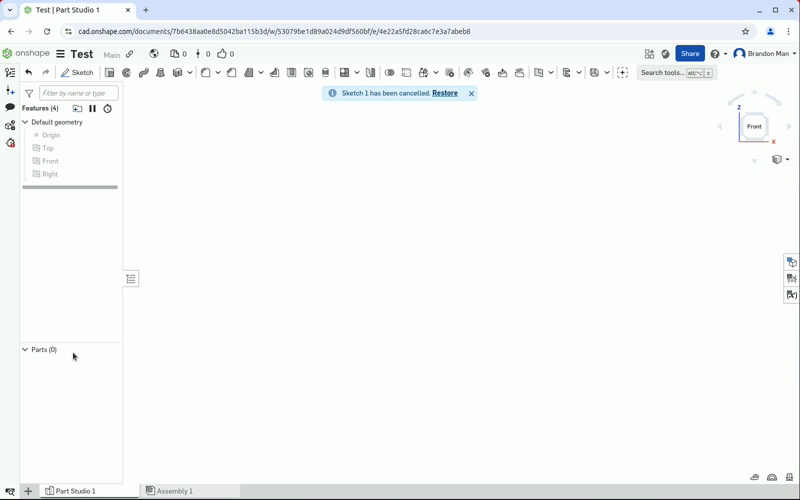
key(shift+y)
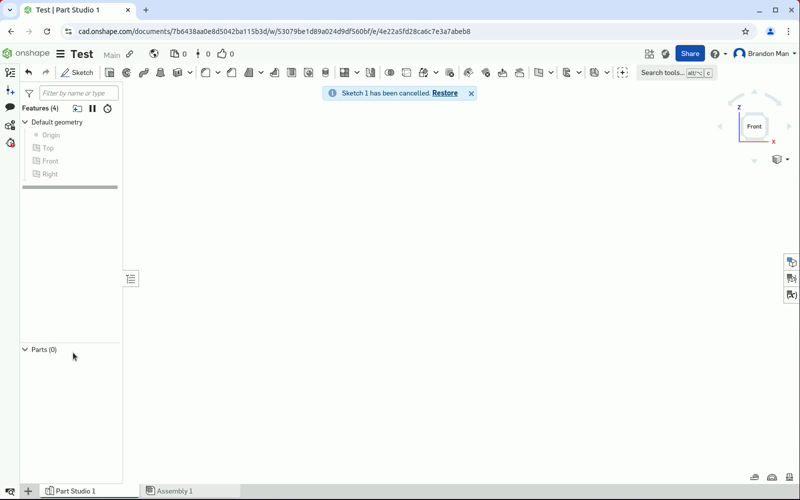
key(shift+s)
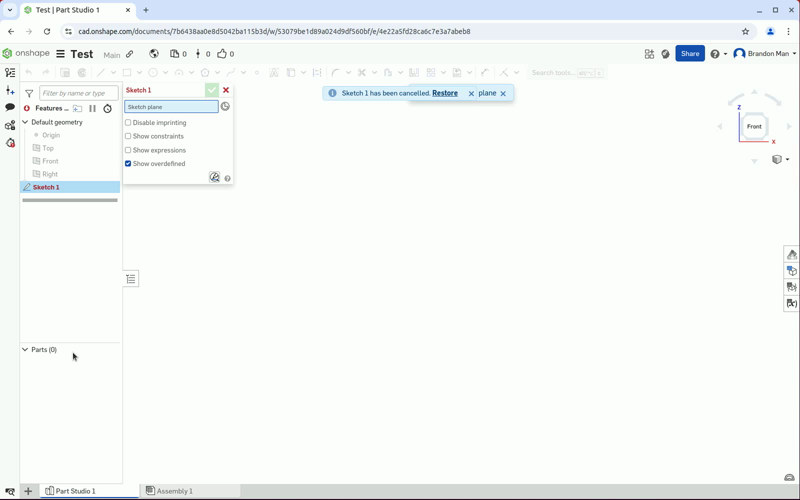
mouse_move(73, 163)
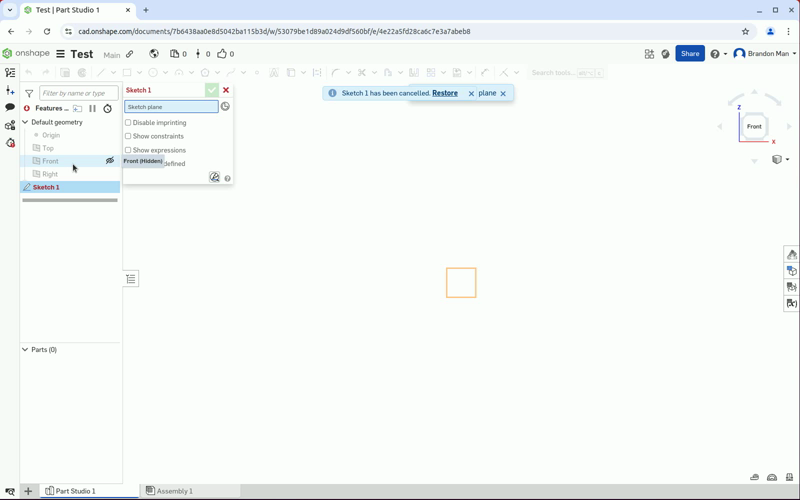
click(73, 163)
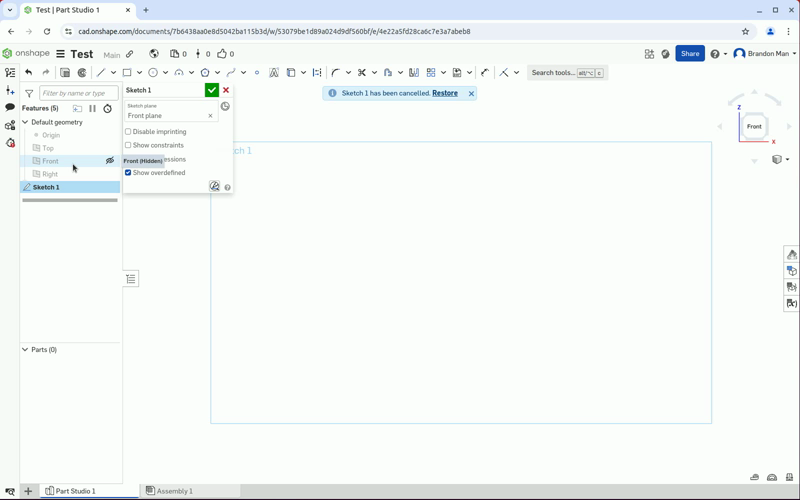
mouse_move(73, 352)
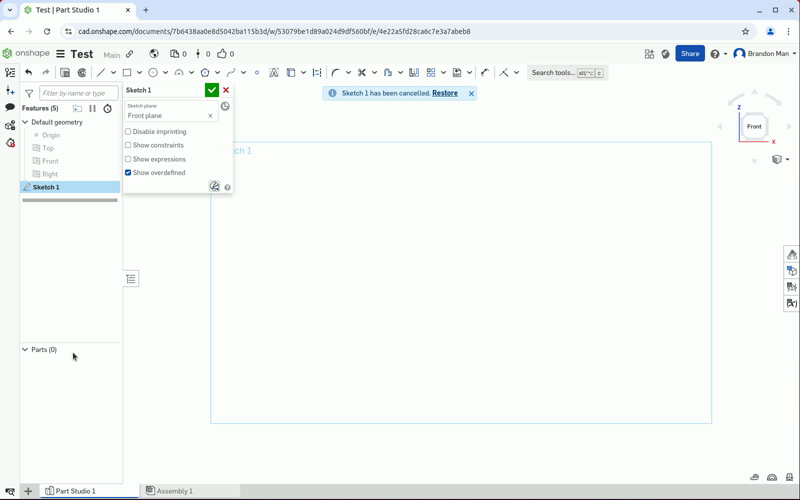
key(y)
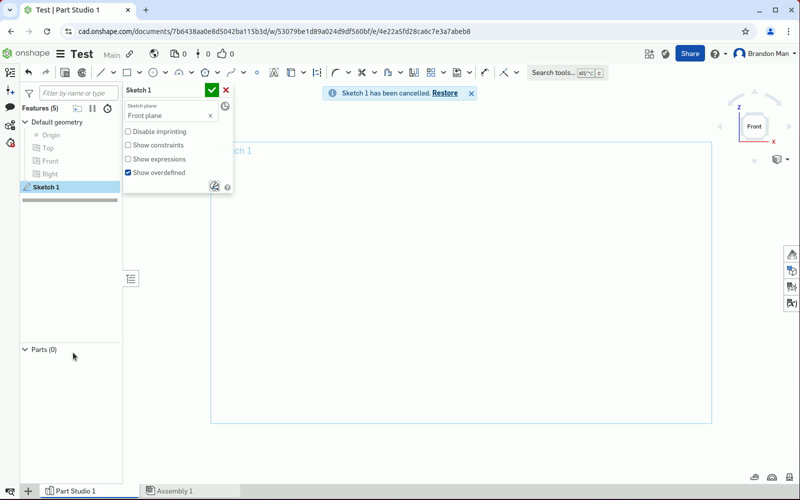
key(c)
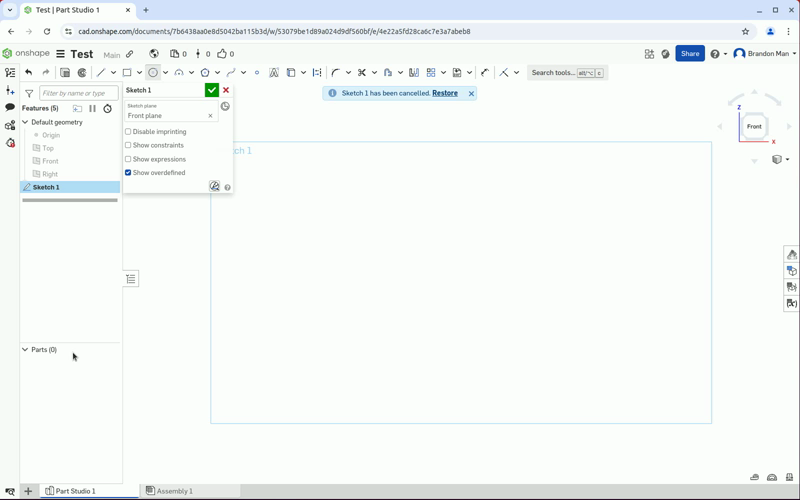
key_down(shift)
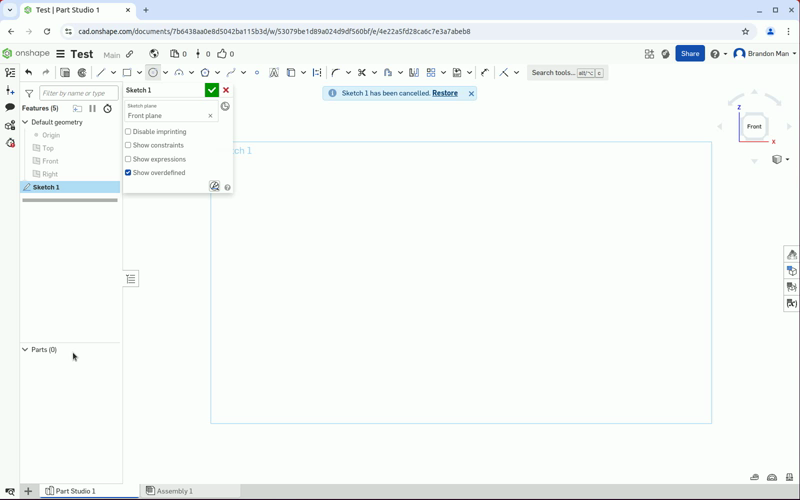
mouse_move(460, 282)
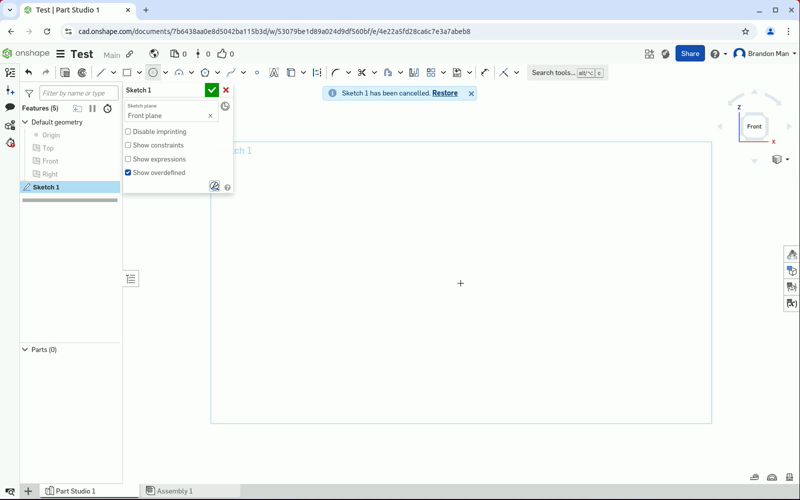
click(460, 282)
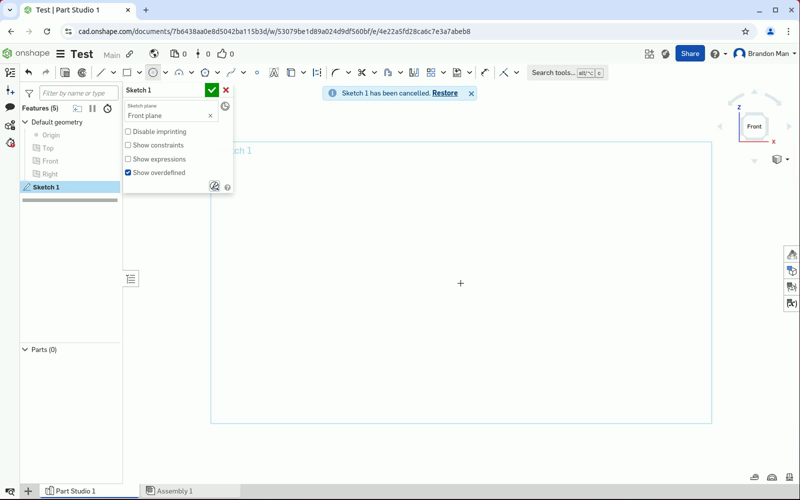
key_up(shift)
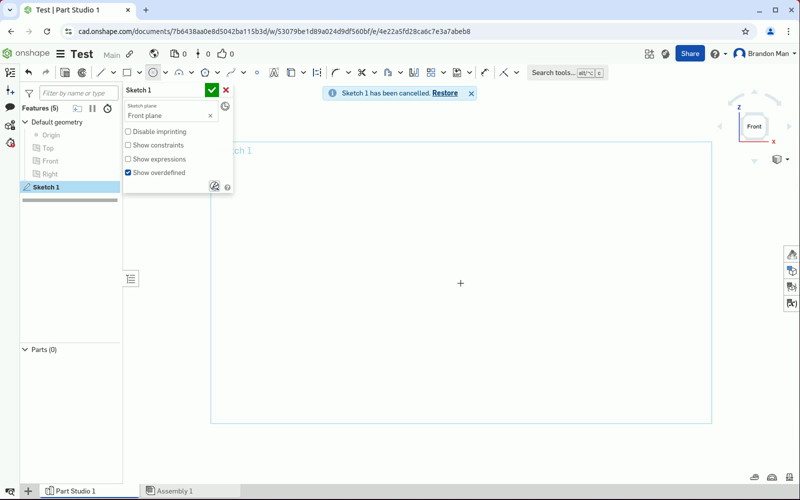
mouse_move(472, 282)
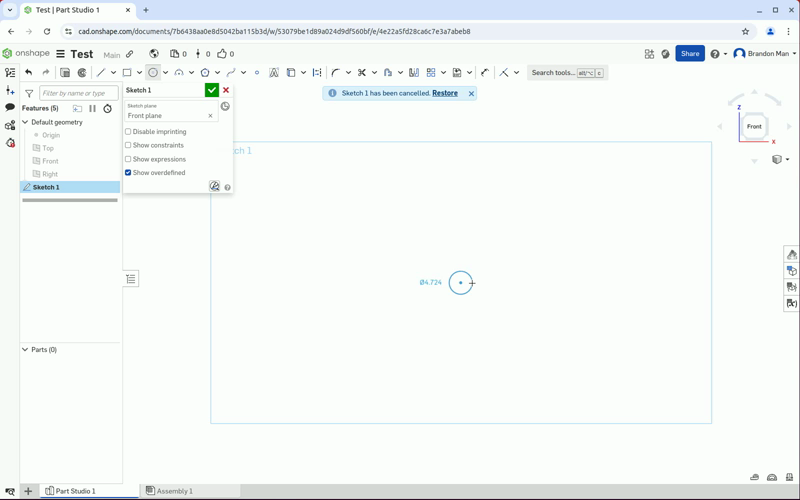
click(472, 282)
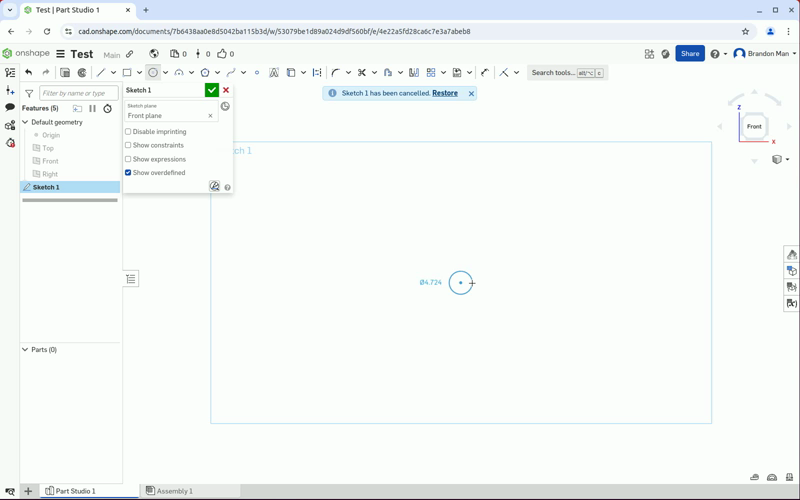
key(esc)
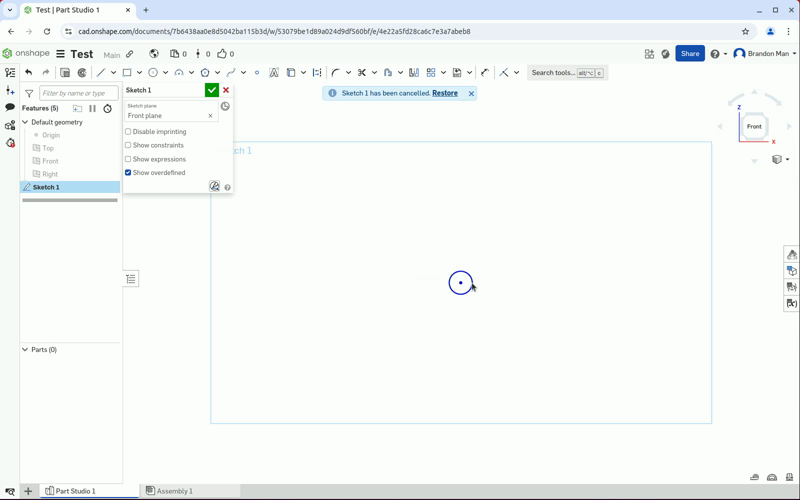
mouse_move(461, 272)
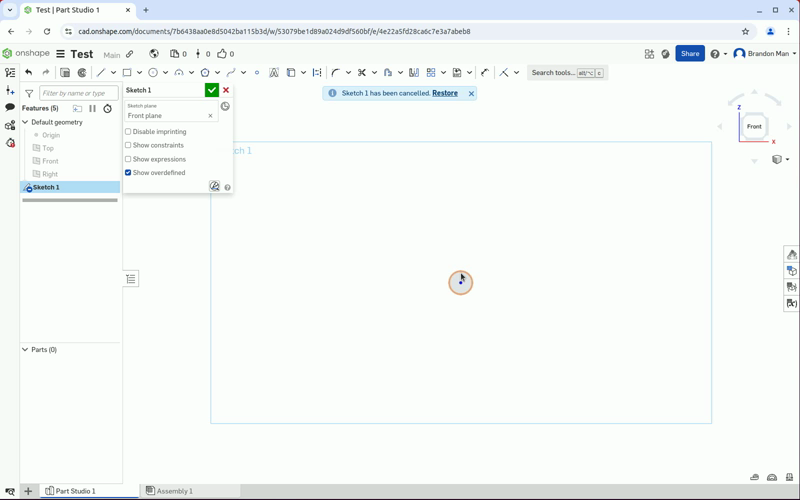
scroll(6)
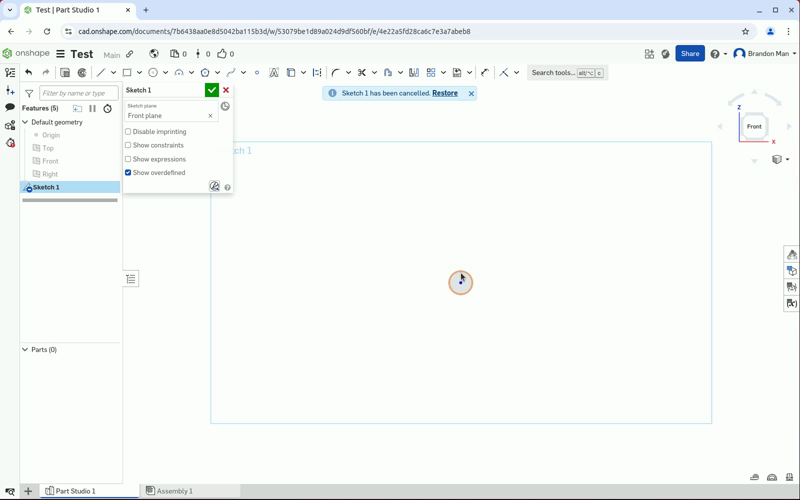
scroll(6)
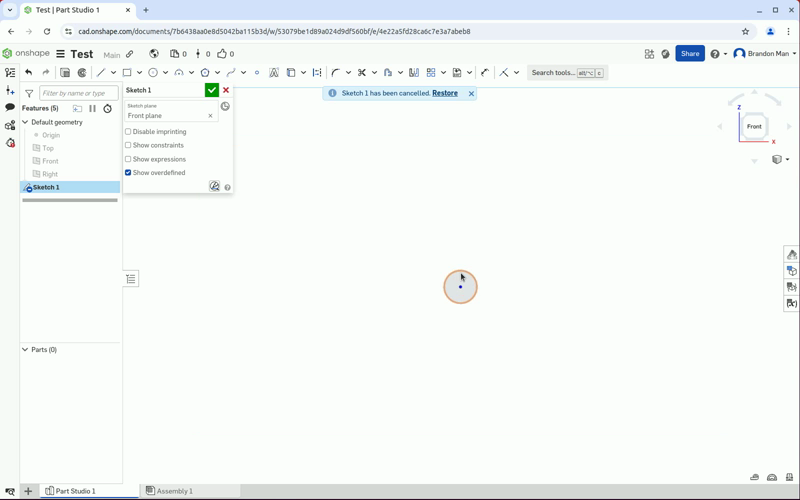
scroll(6)
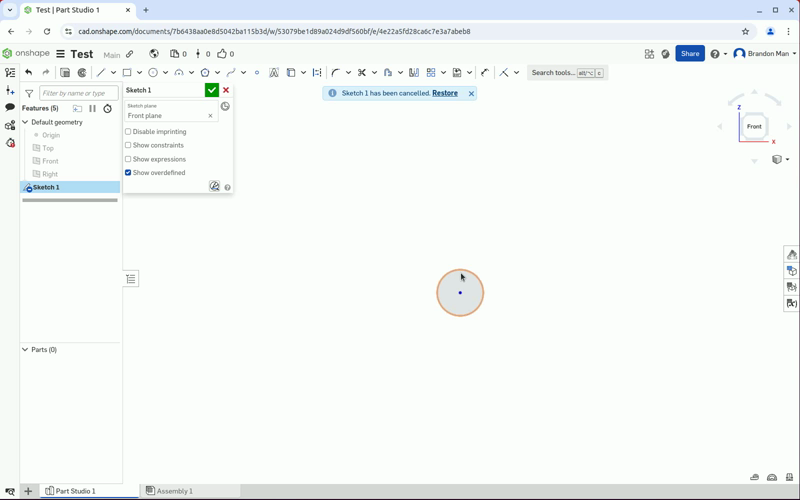
scroll(6)
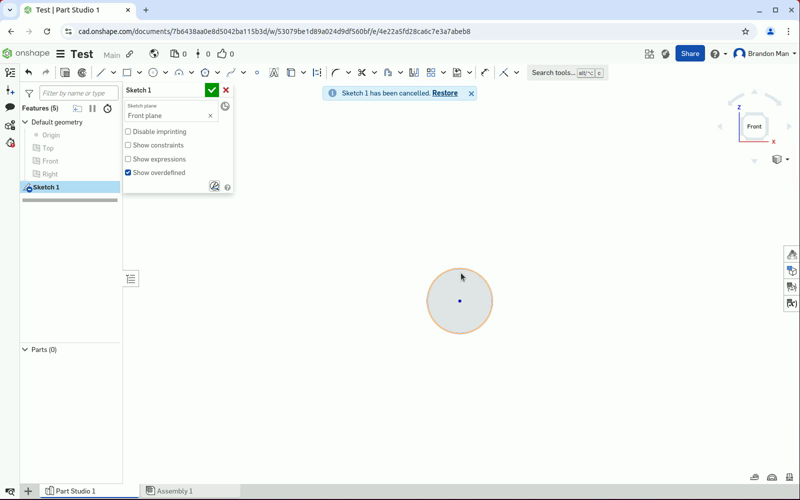
scroll(6)
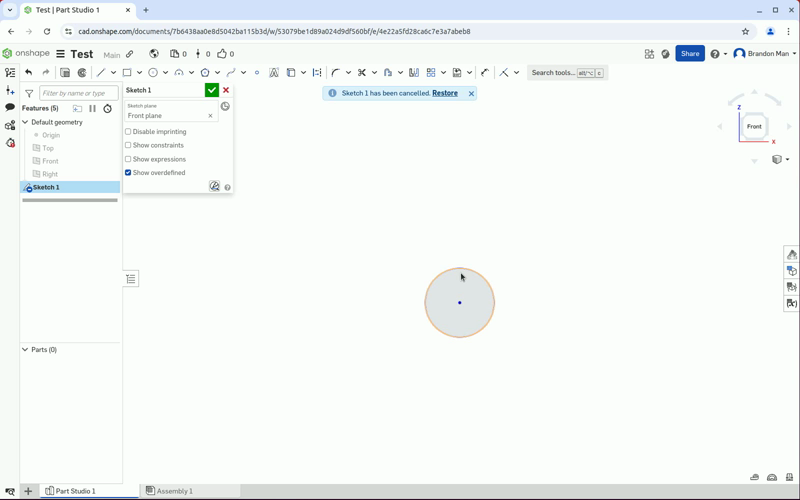
scroll(6)
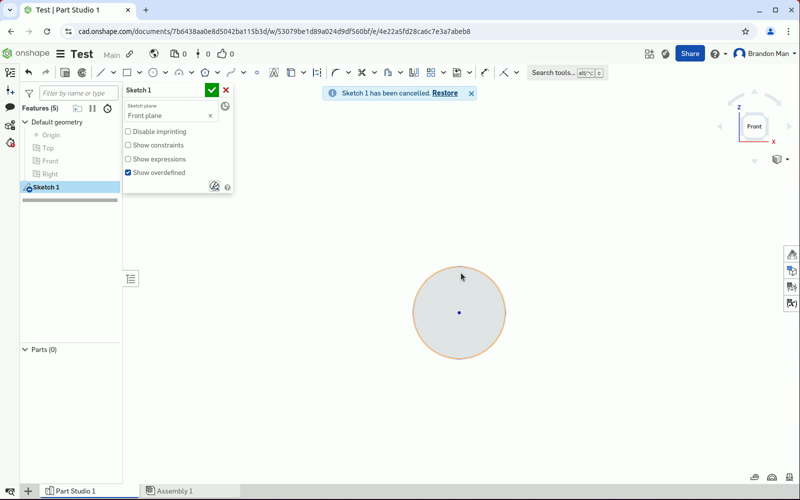
scroll(6)
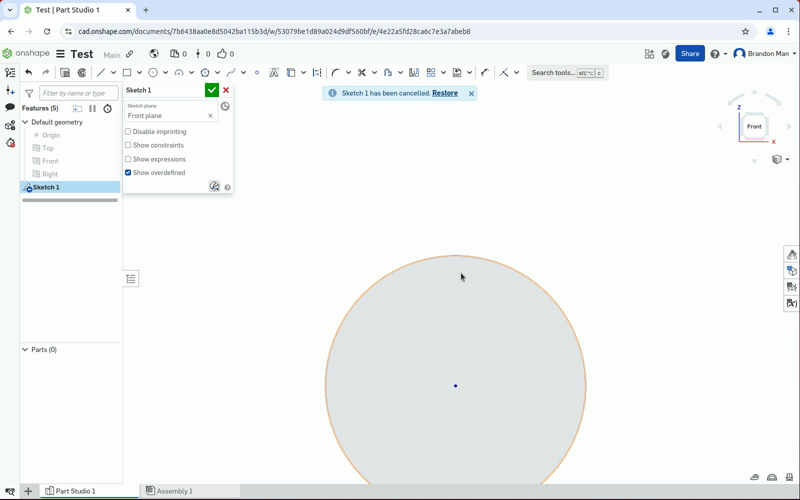
click(461, 272)
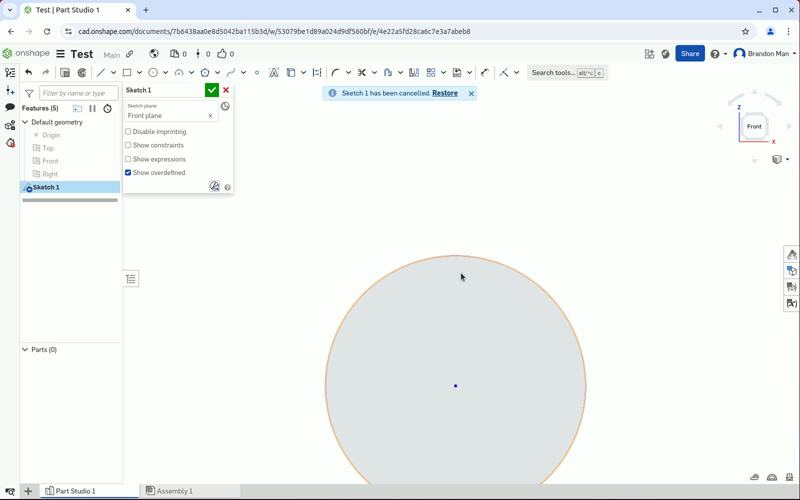
scroll(-6)
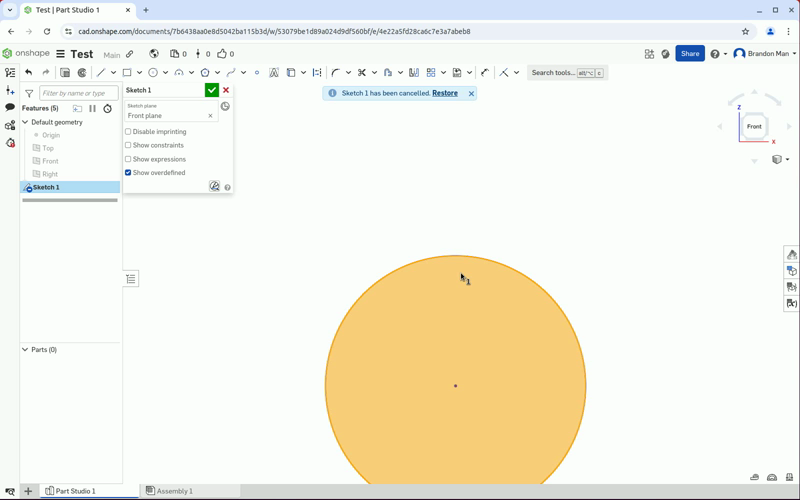
scroll(-6)
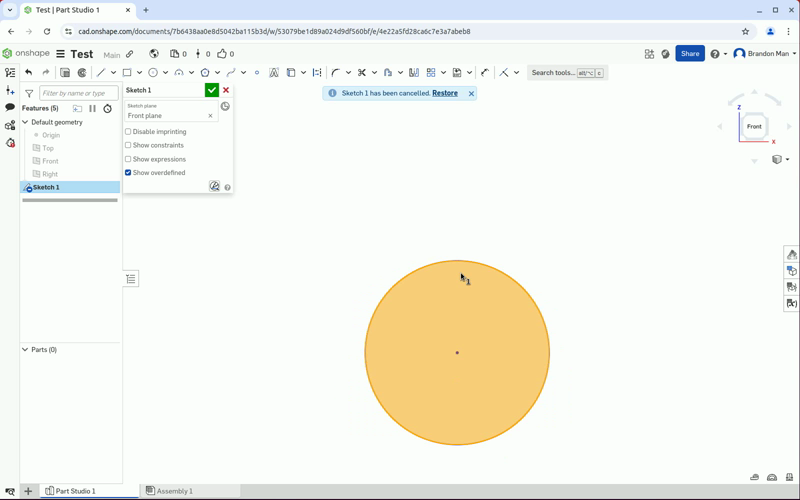
scroll(-6)
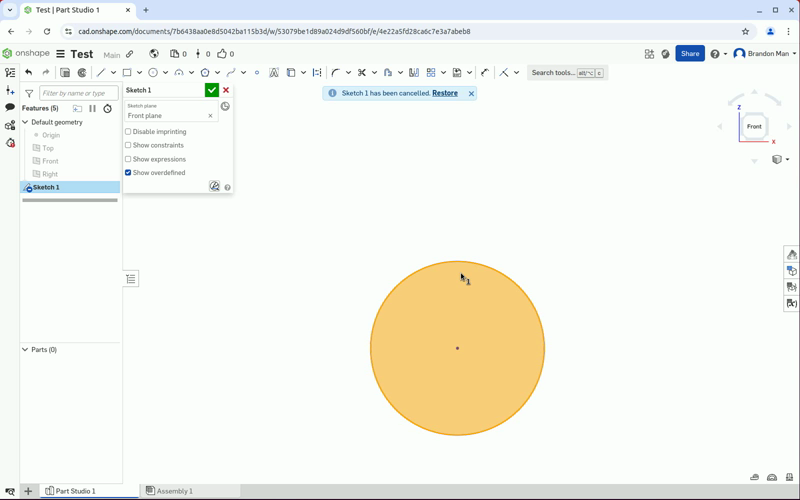
scroll(-6)
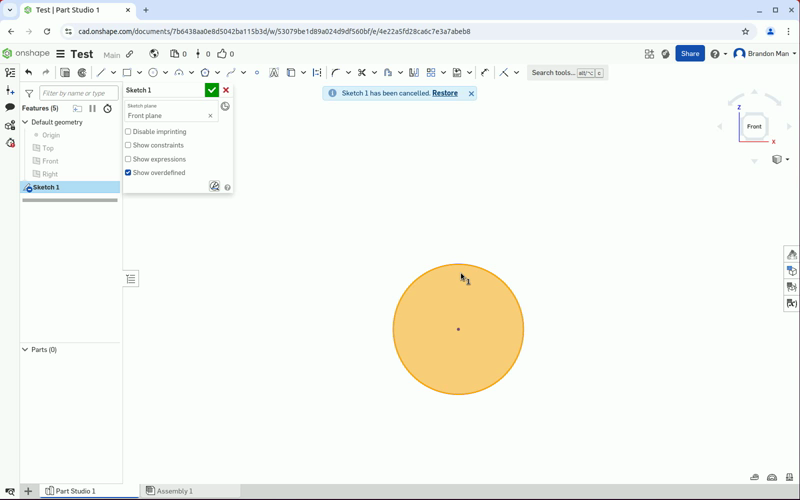
scroll(-6)
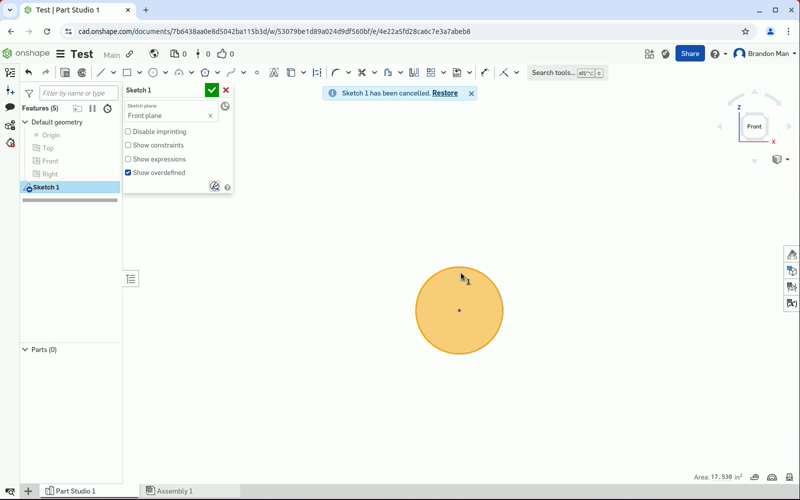
scroll(-6)
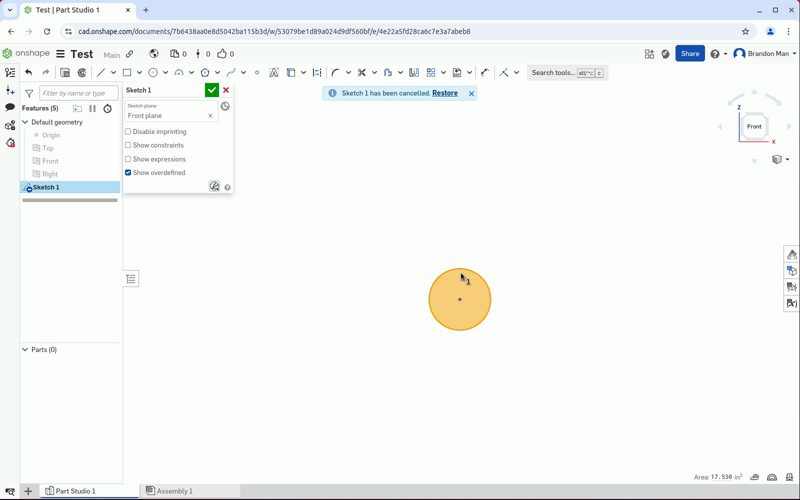
scroll(-6)
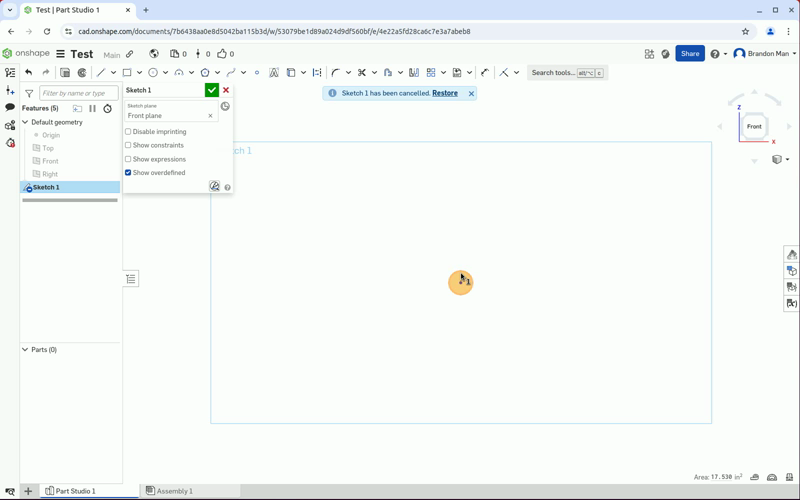
mouse_move(73, 352)
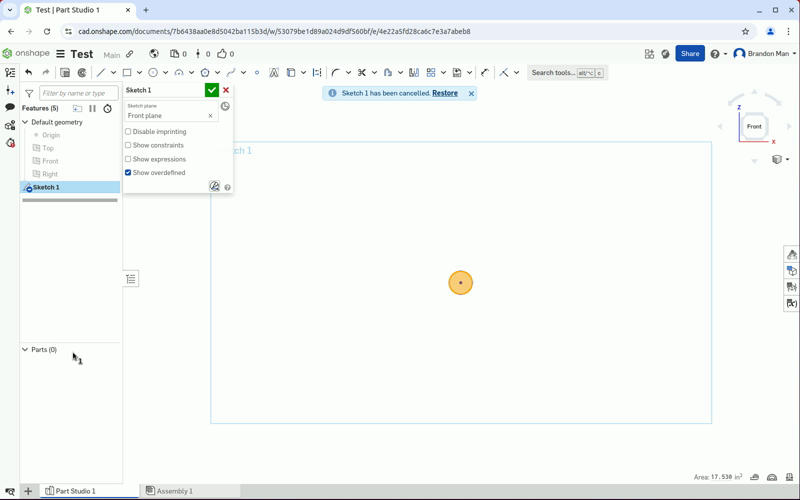
key(shift+y)
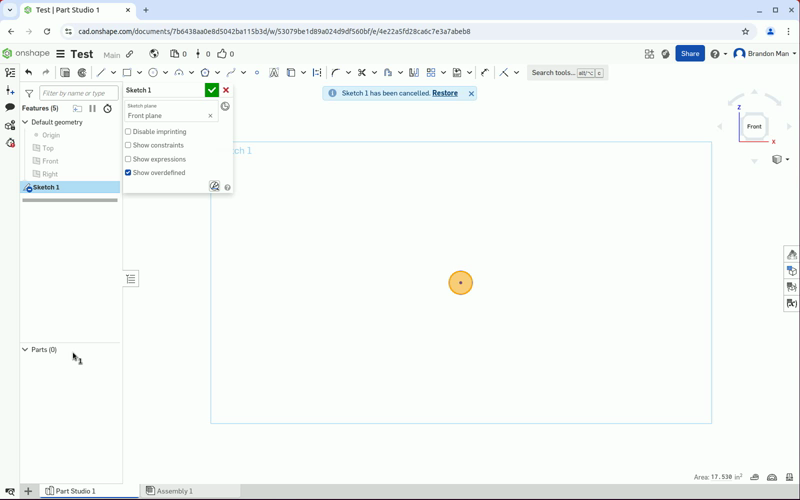
key(shift+e)
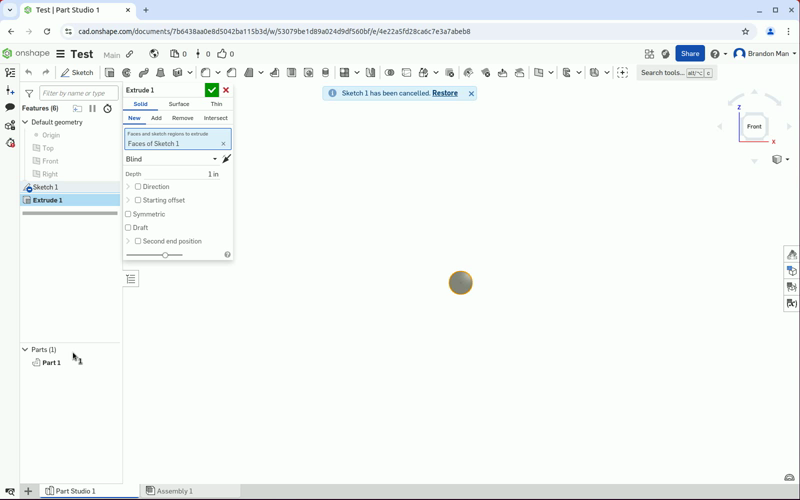
mouse_move(143, 106)
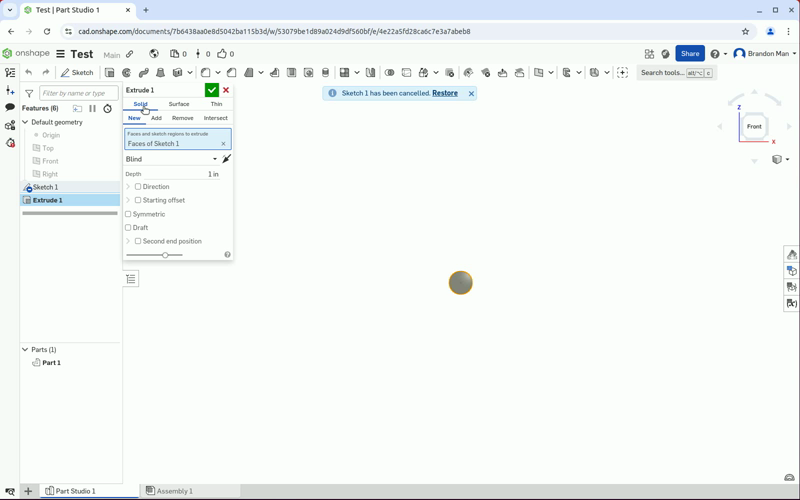
click(143, 106)
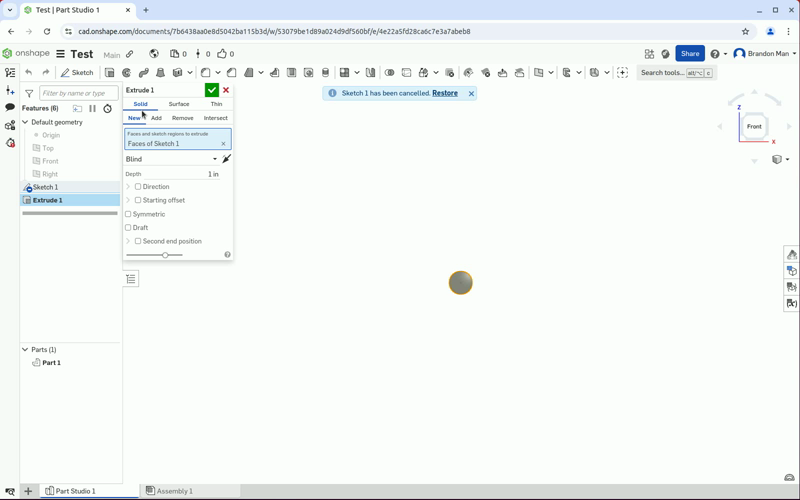
mouse_move(137, 120)
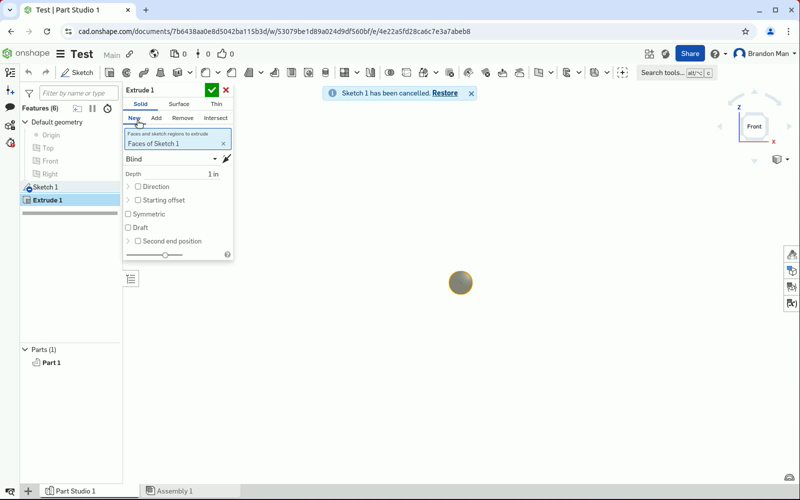
click(137, 120)
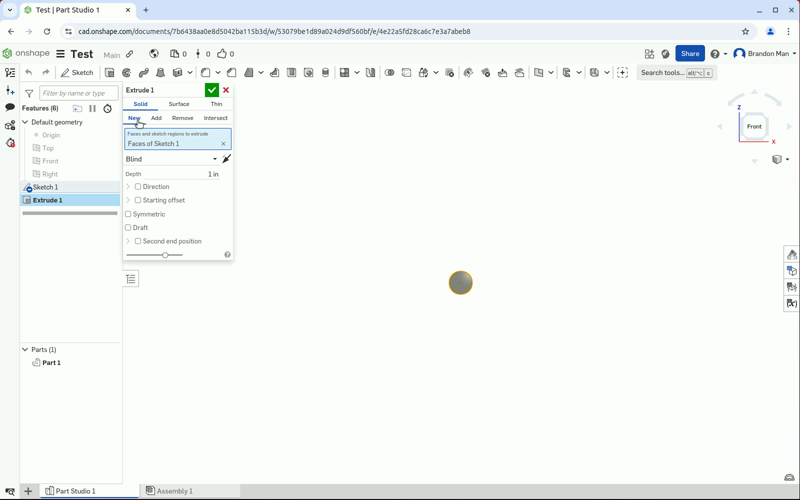
key(tab, 4)
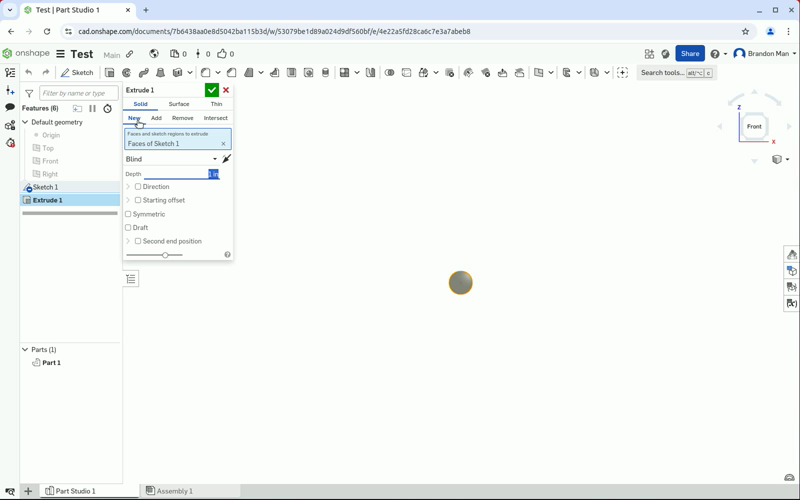
text(23.108)
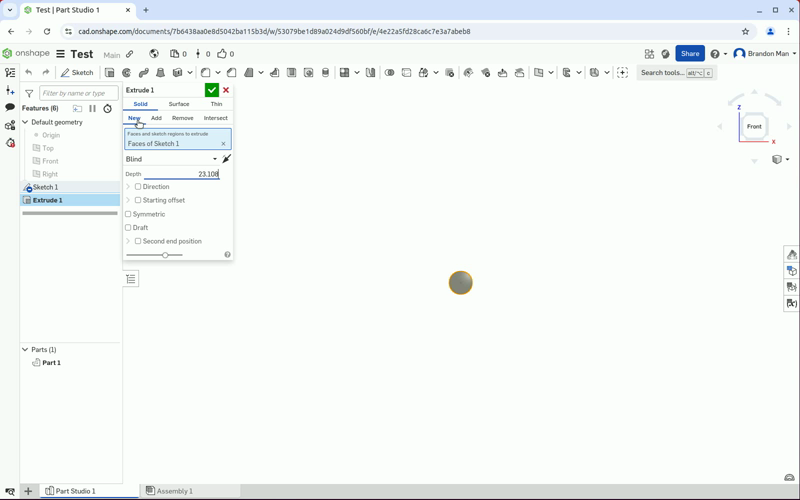
key(enter)
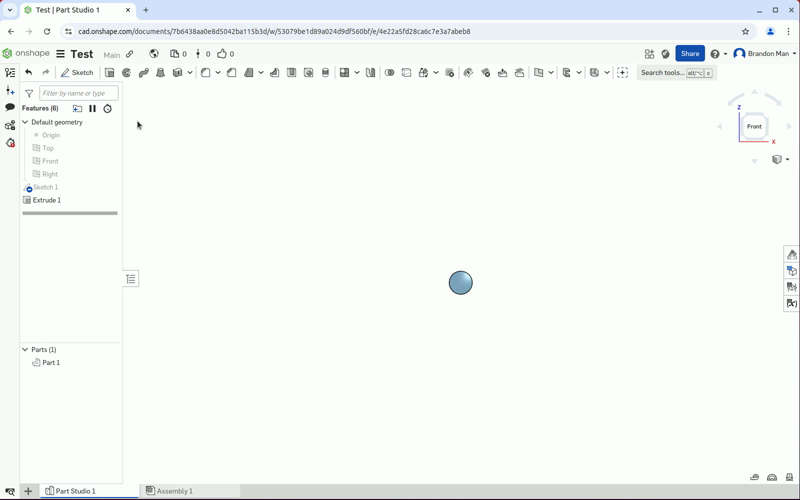
key(shift+h)
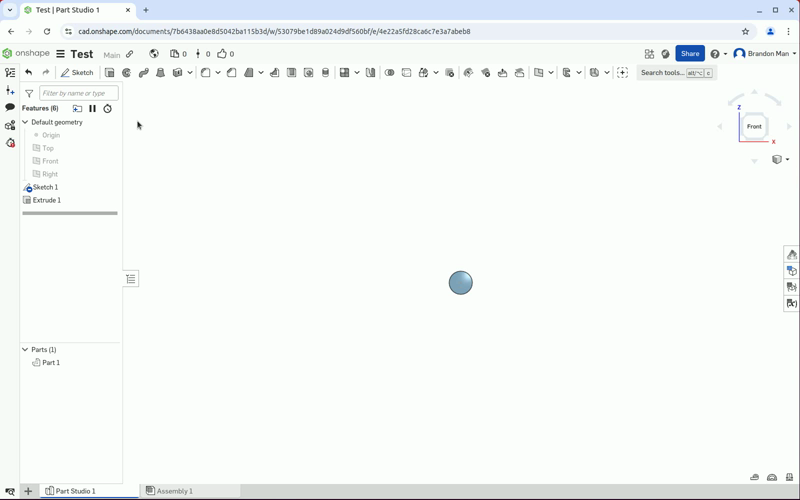
key(shift+h)
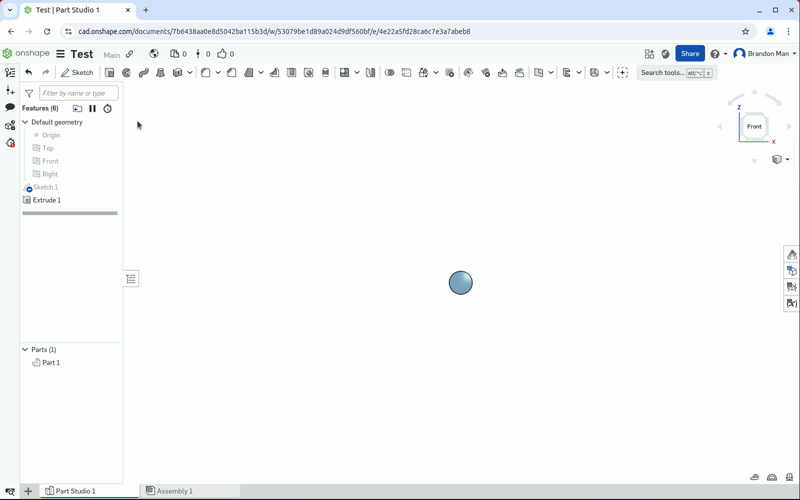
mouse_move(73, 189)
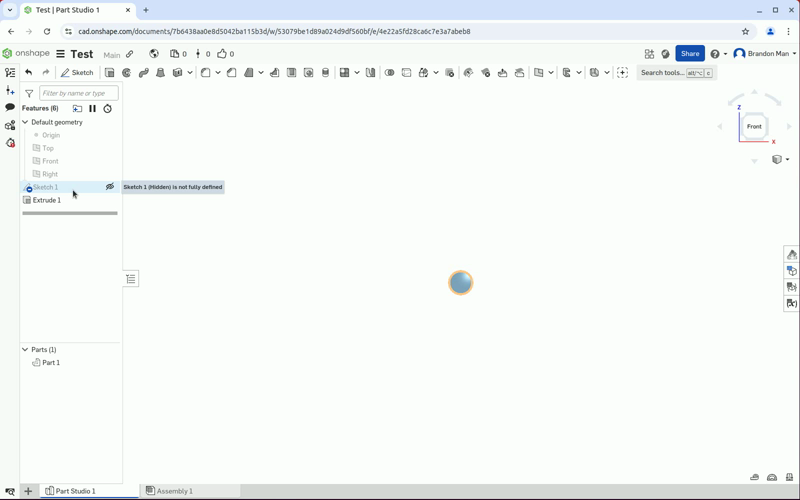
click(73, 189)
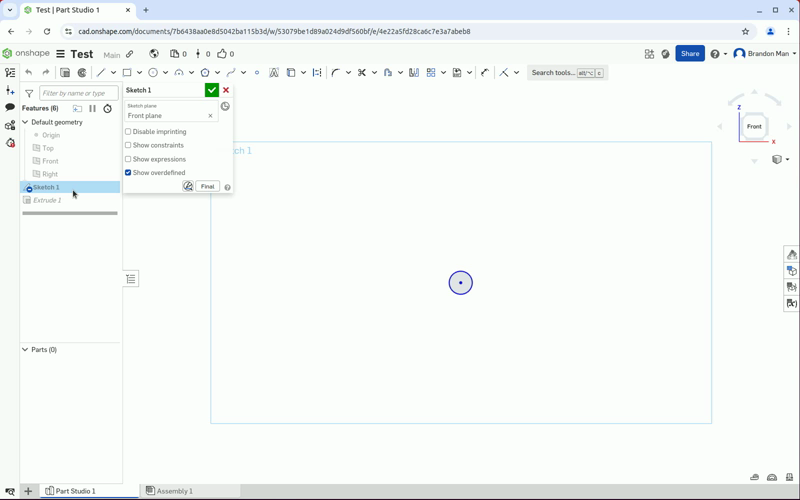
mouse_move(229, 92)
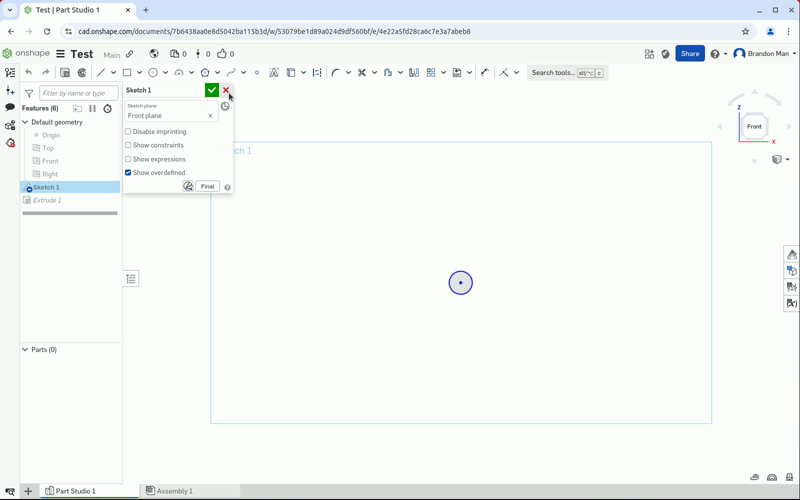
click(229, 92)
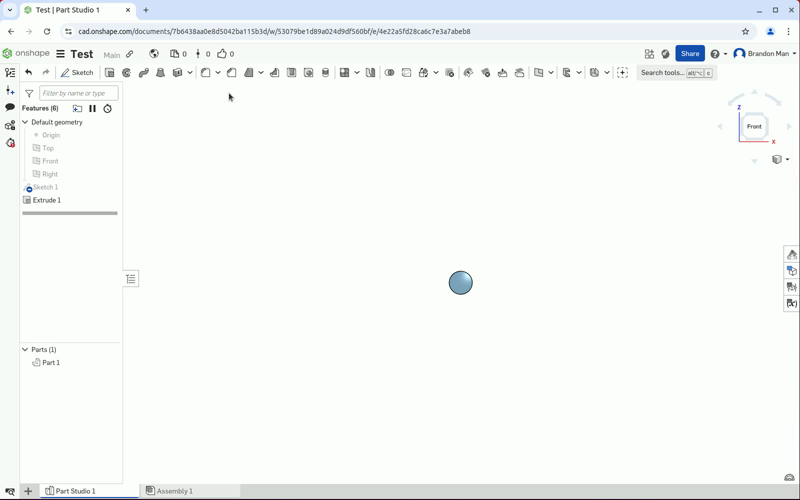
mouse_move(73, 352)
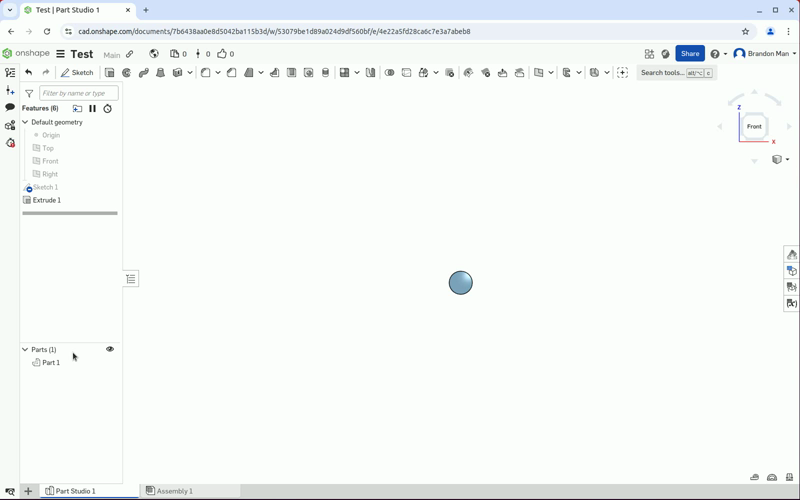
key(y)
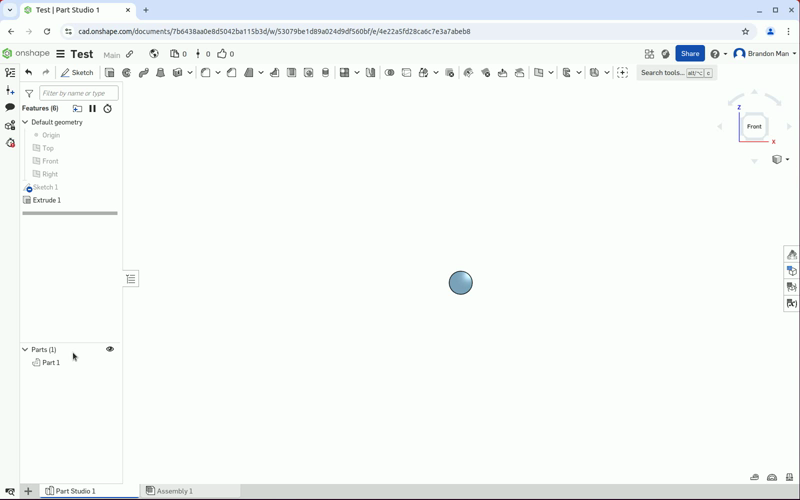
key(shift+p)
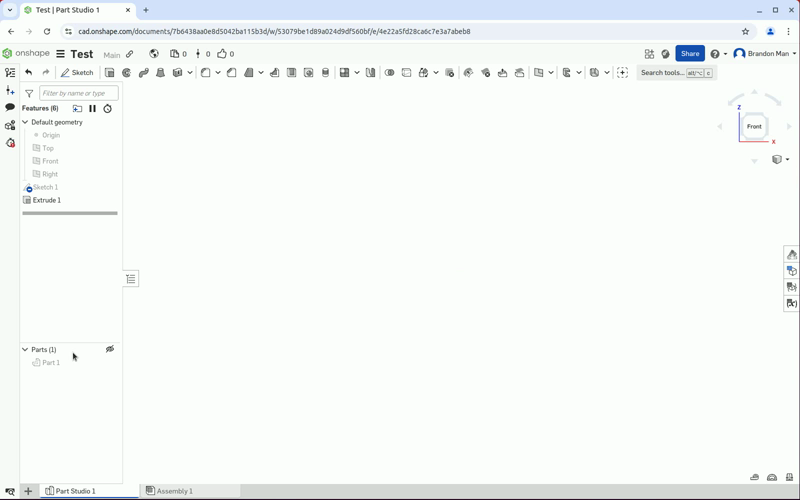
key(space)
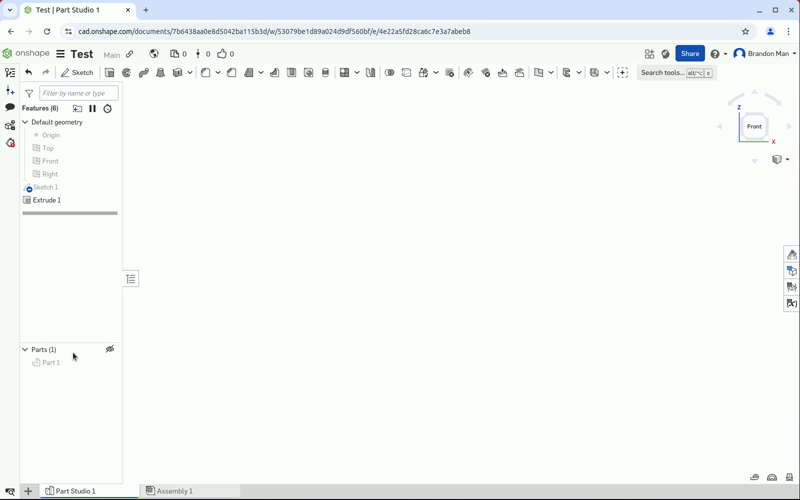
key_down(shift)
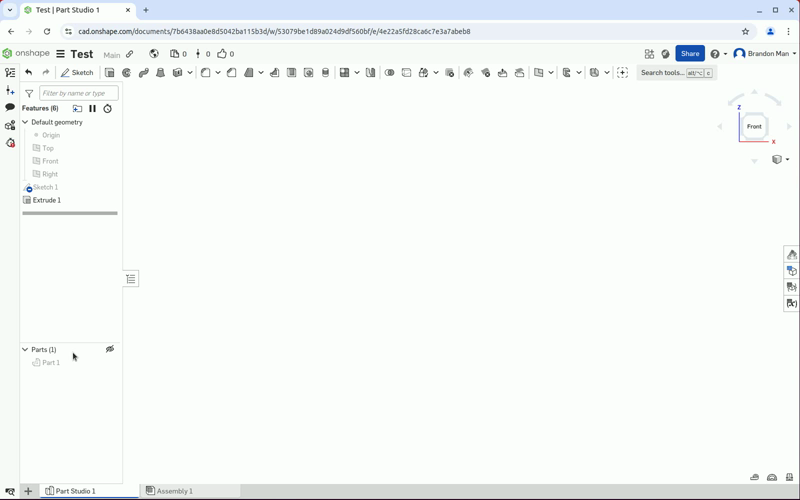
key(down)
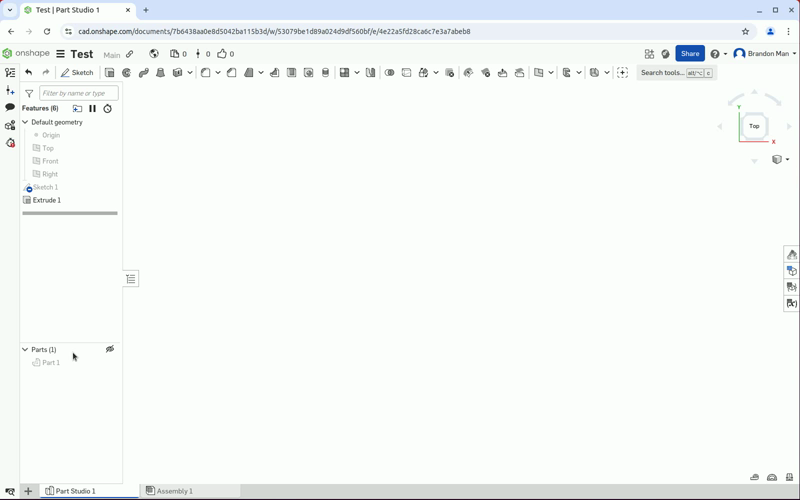
key_up(shift)
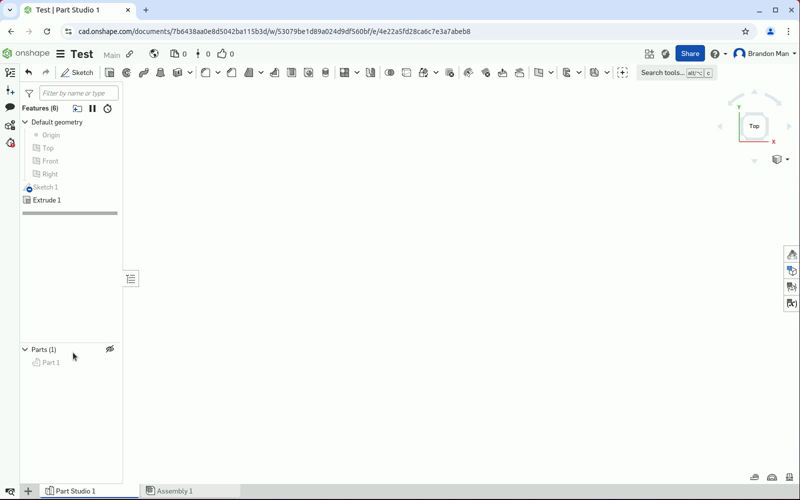
mouse_move(73, 352)
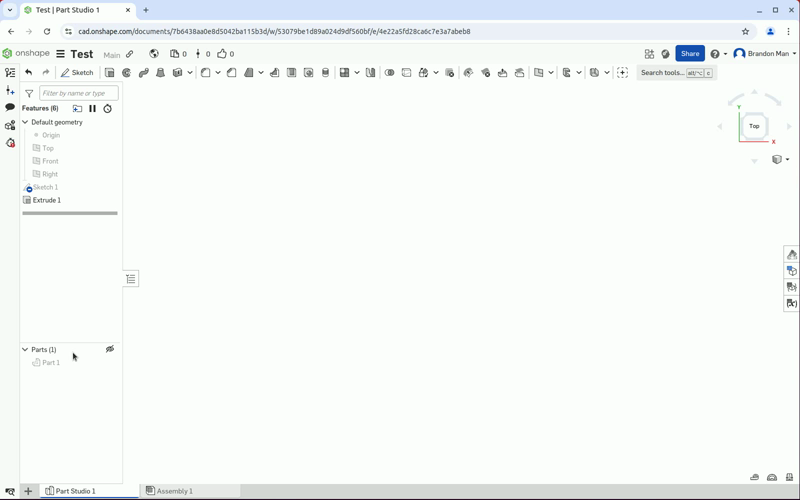
key(shift+y)
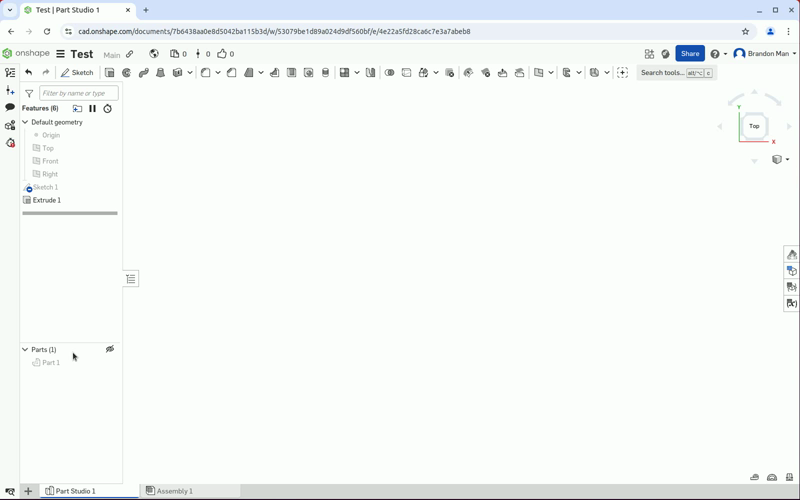
key(shift+s)
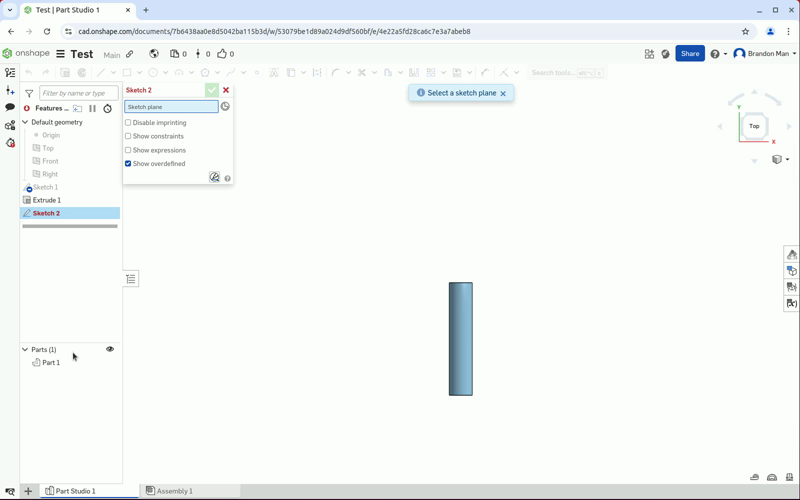
mouse_move(73, 150)
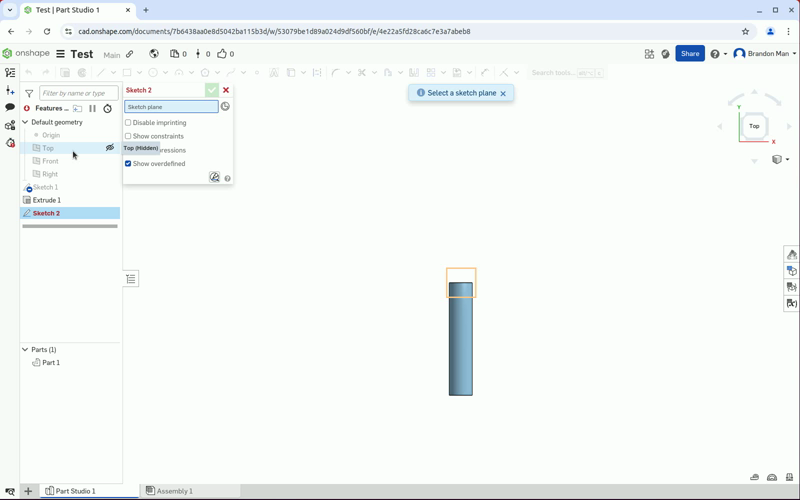
click(73, 150)
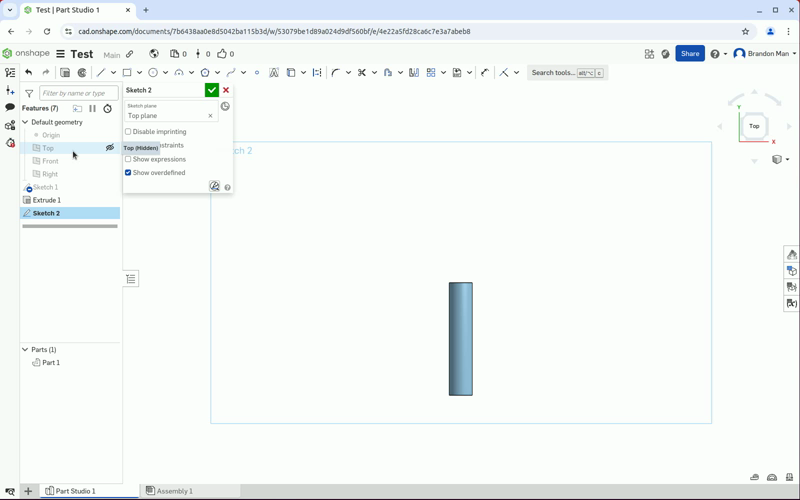
mouse_move(73, 352)
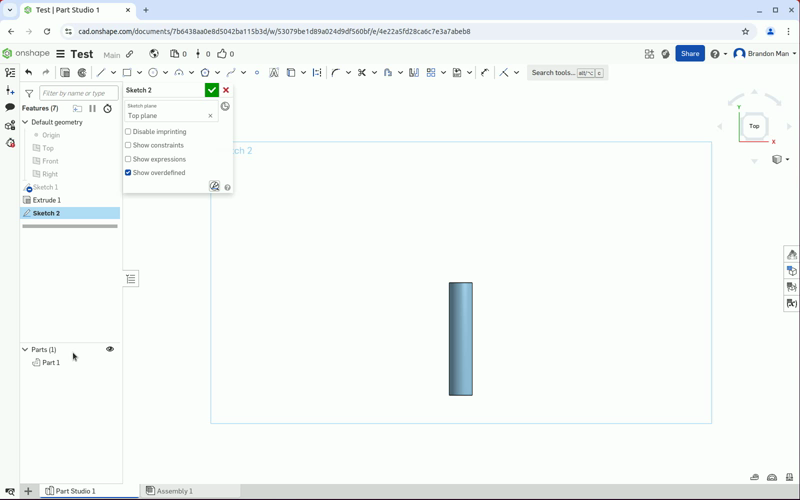
key(y)
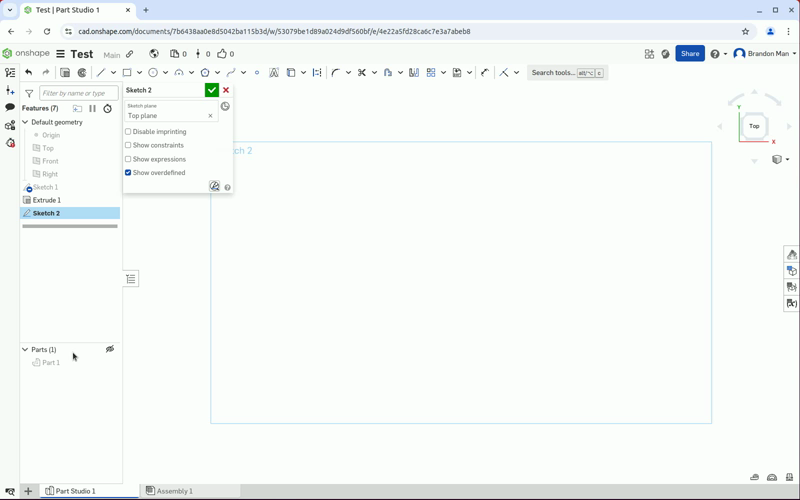
key(c)
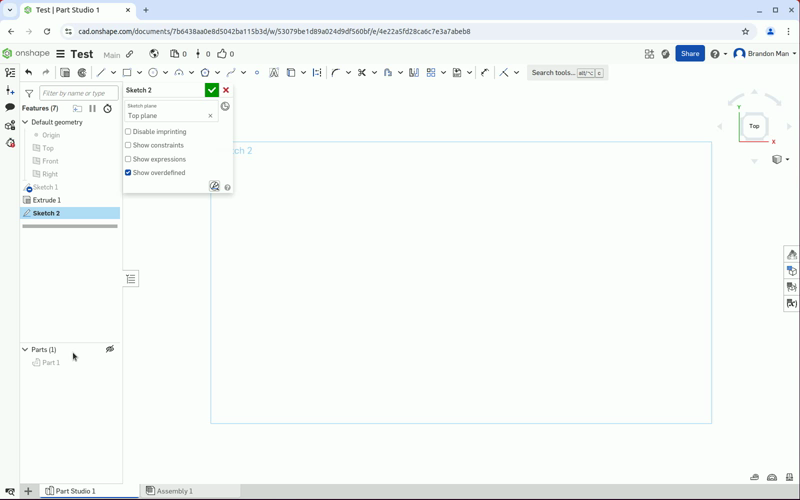
key_down(shift)
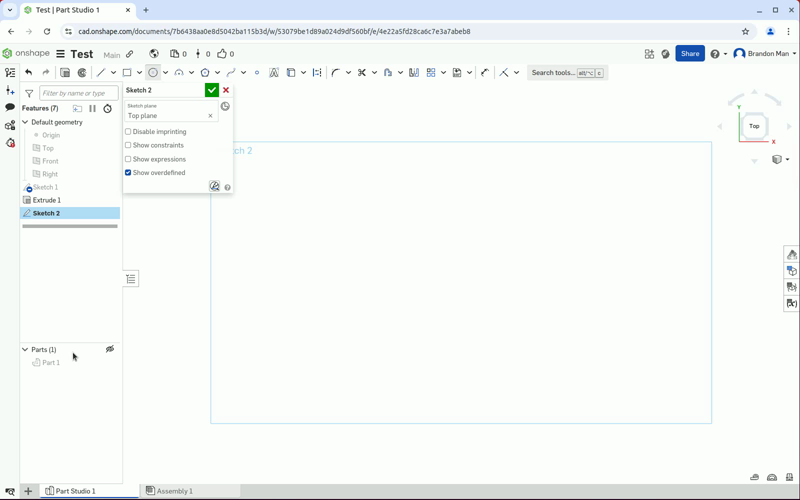
mouse_move(461, 387)
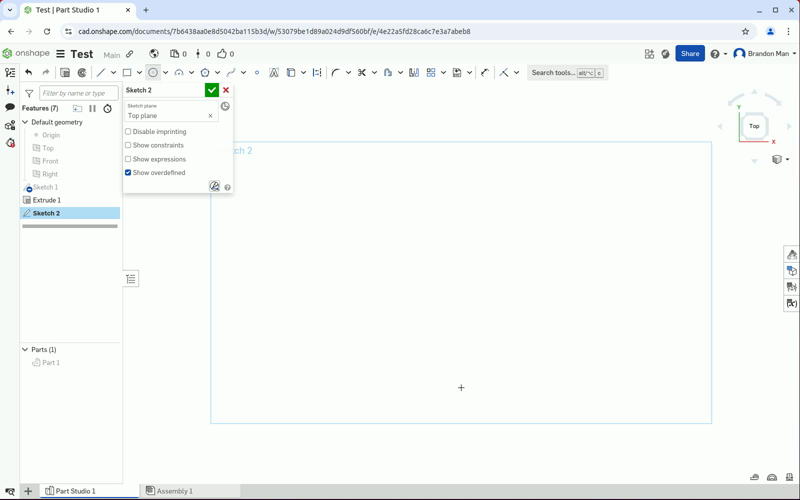
click(461, 387)
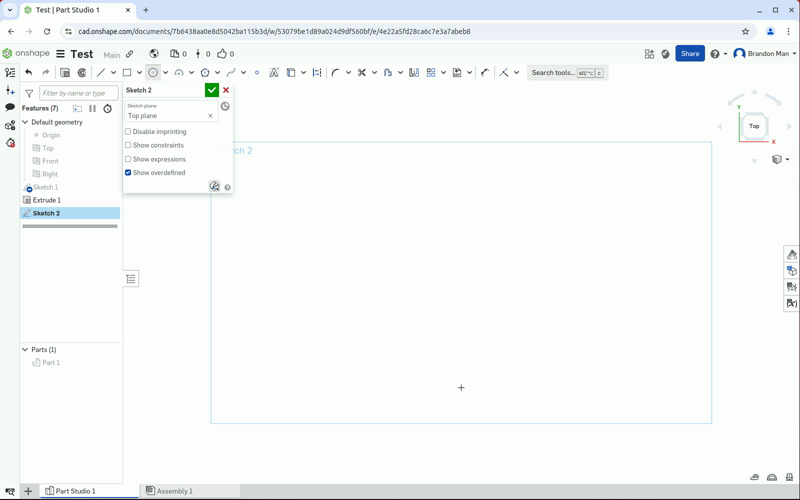
key_up(shift)
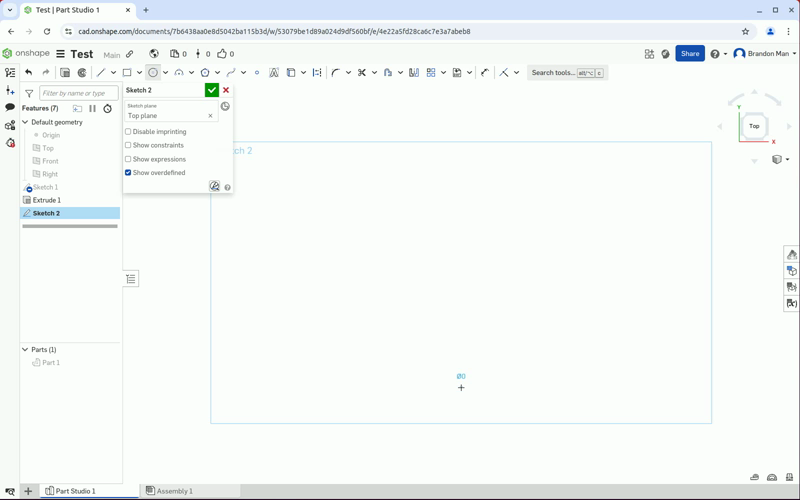
mouse_move(466, 387)
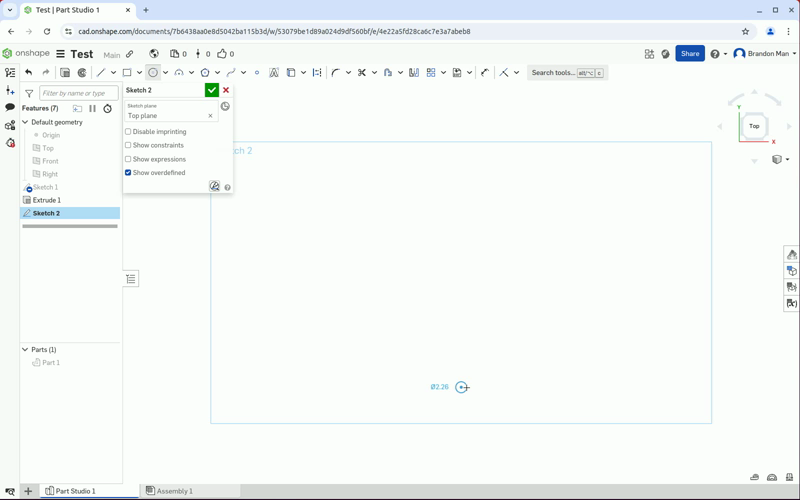
click(466, 387)
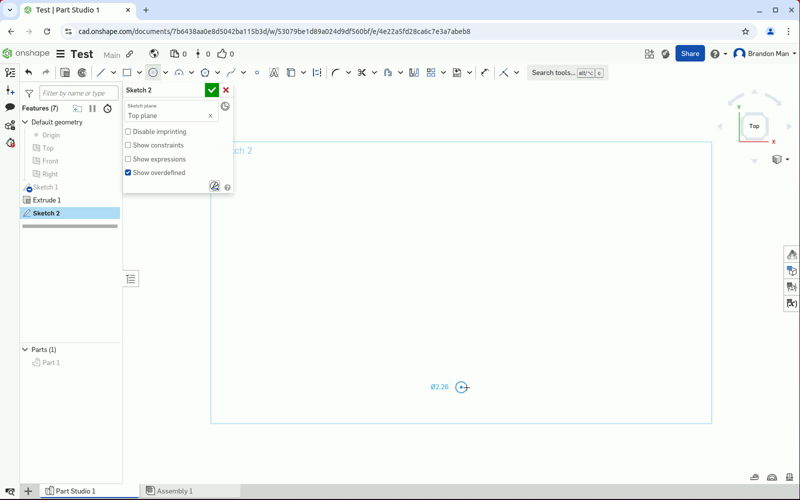
key(esc)
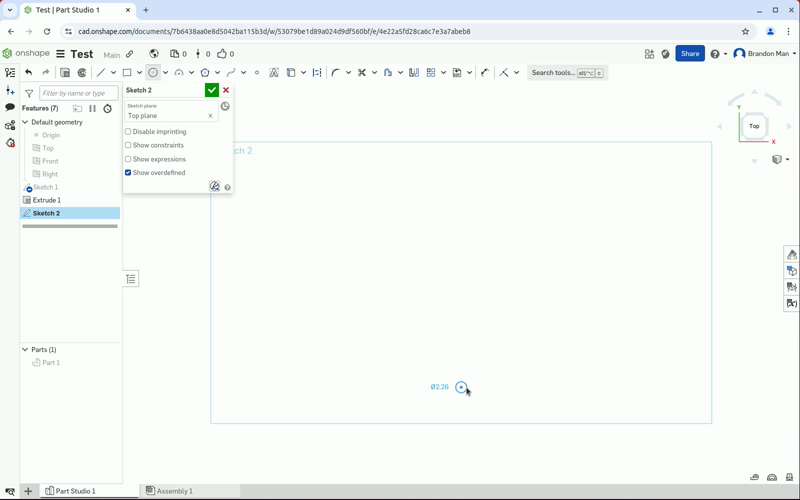
mouse_move(458, 386)
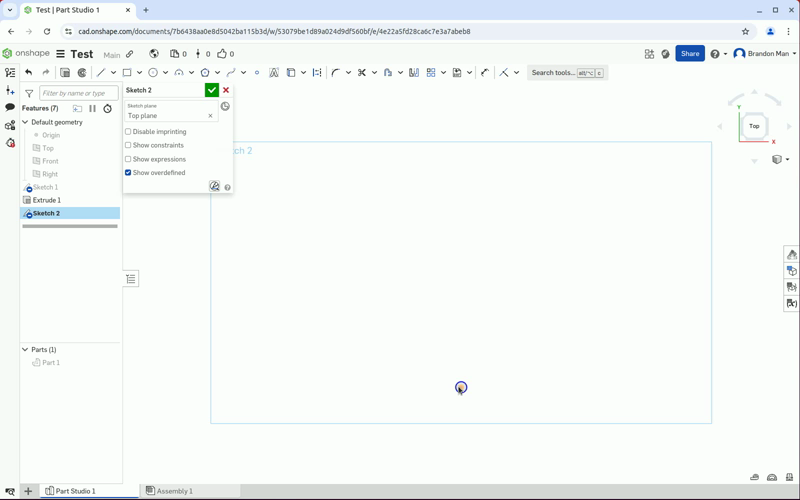
scroll(6)
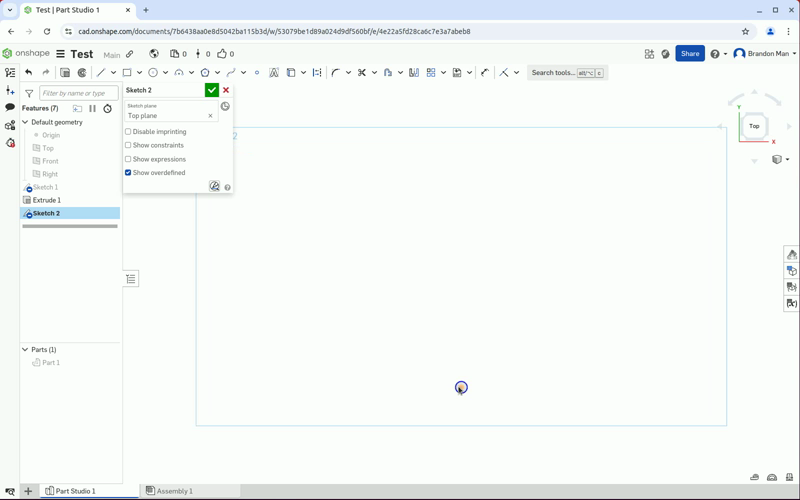
scroll(6)
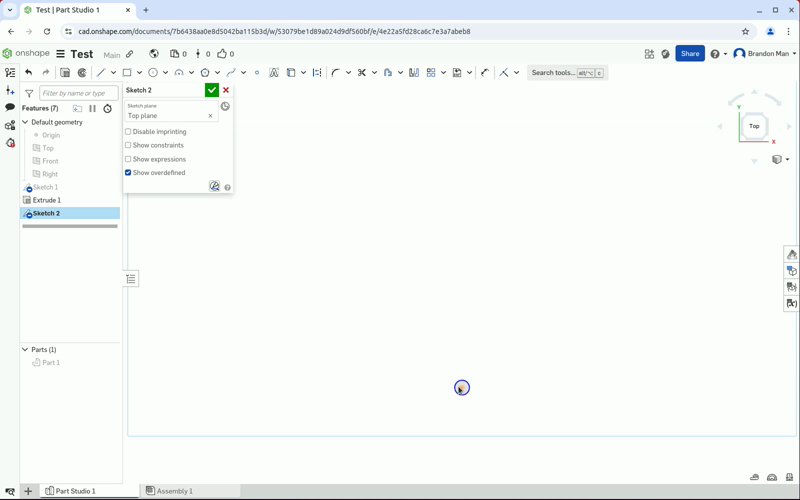
scroll(6)
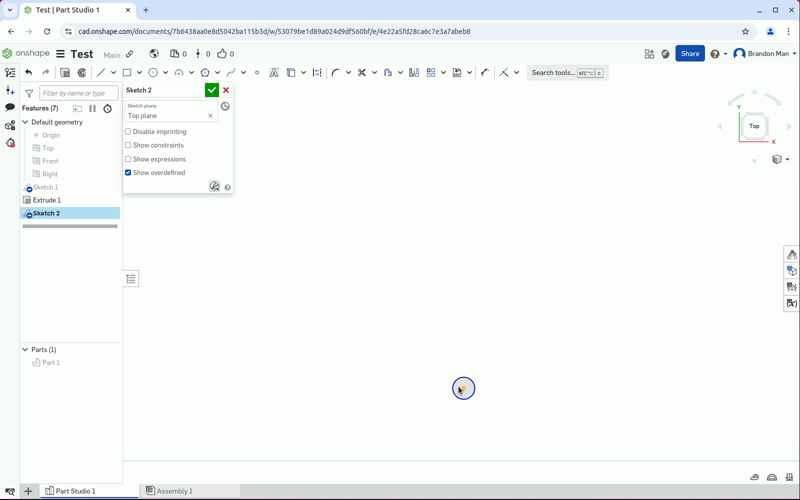
scroll(6)
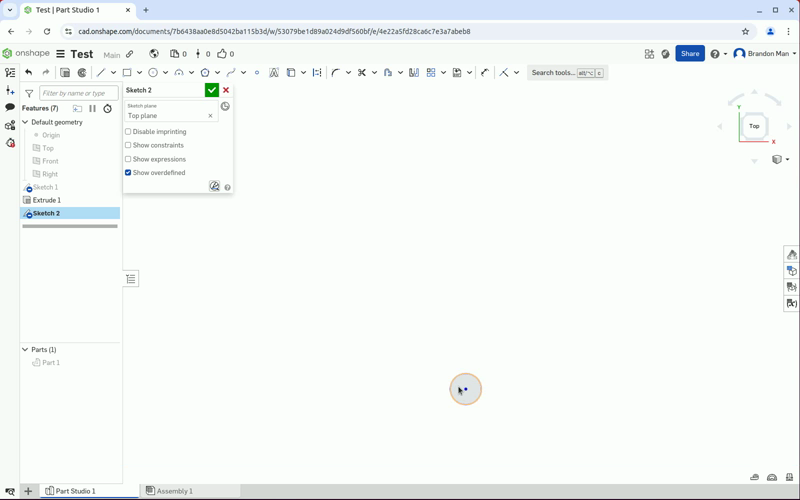
scroll(6)
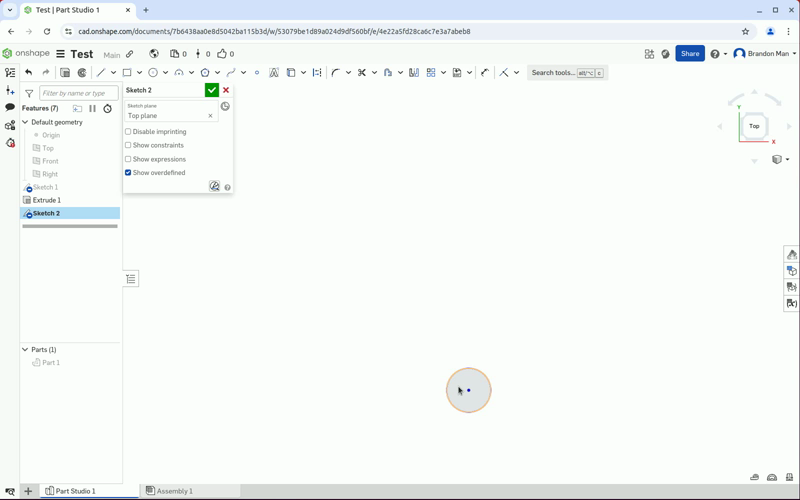
scroll(6)
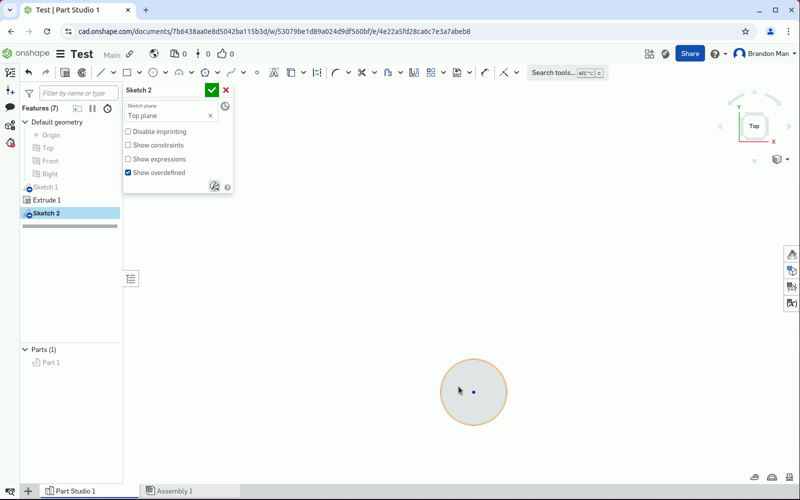
scroll(6)
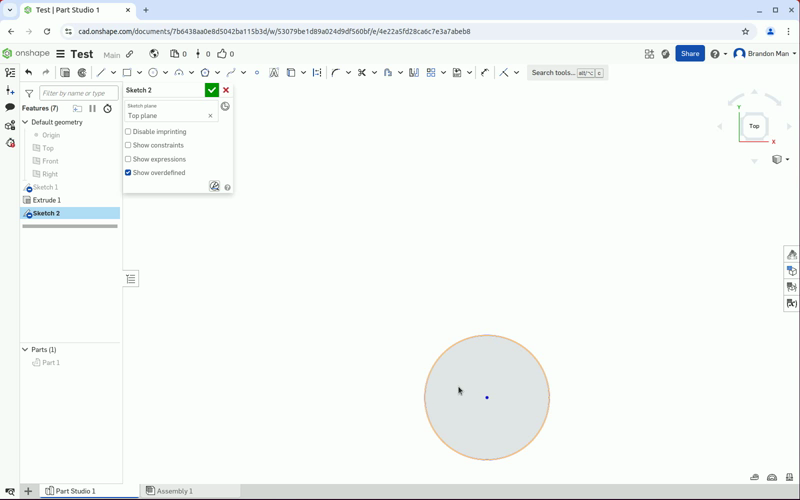
click(458, 386)
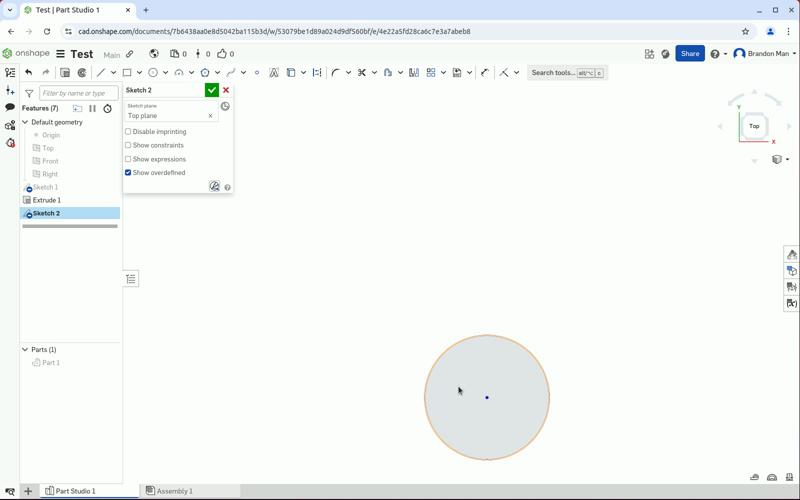
scroll(-6)
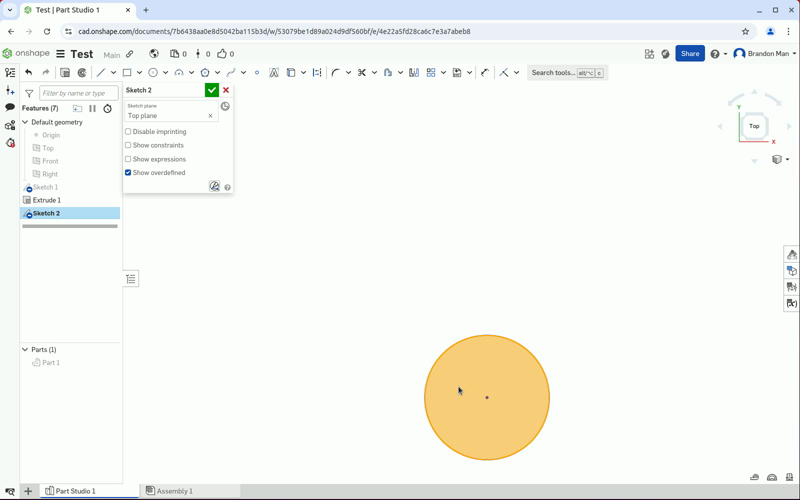
scroll(-6)
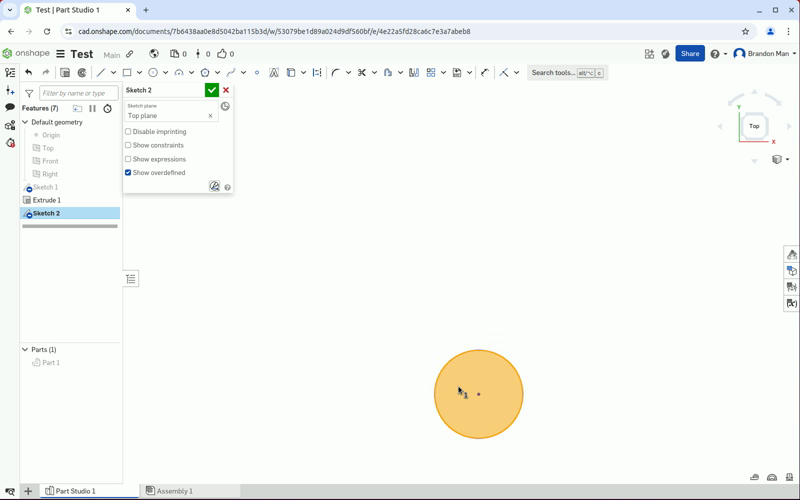
scroll(-6)
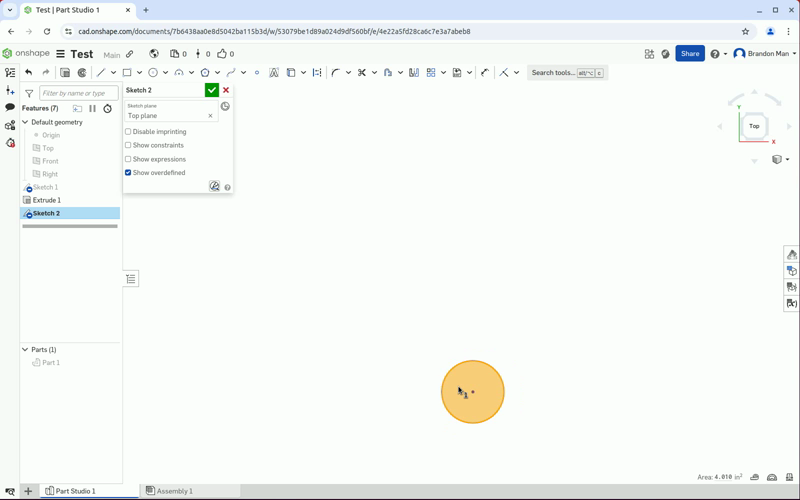
scroll(-6)
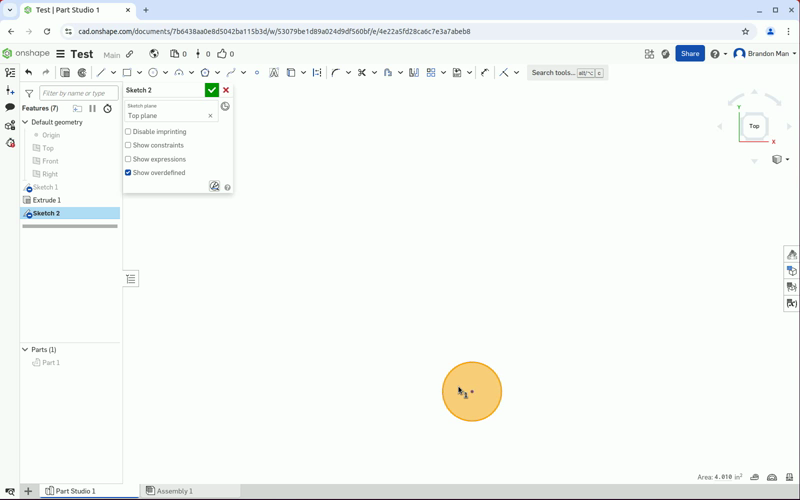
scroll(-6)
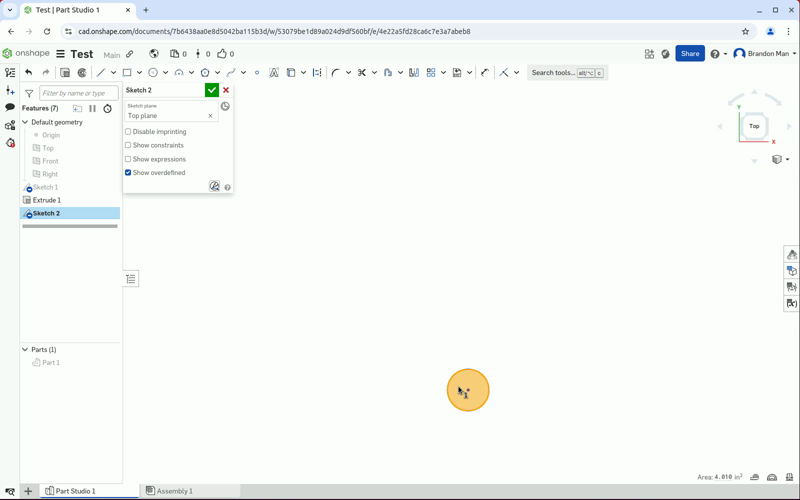
scroll(-6)
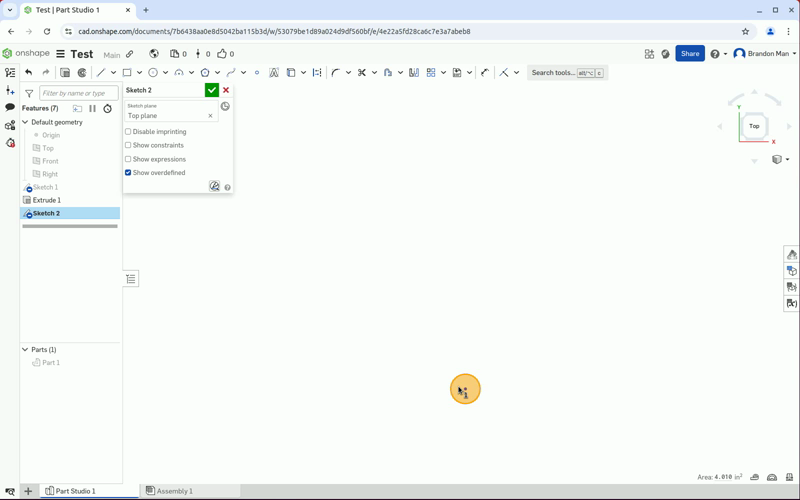
scroll(-6)
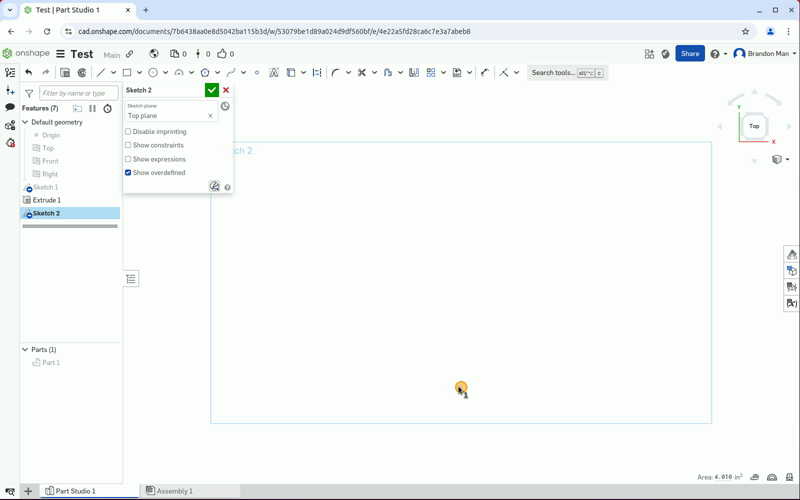
mouse_move(73, 352)
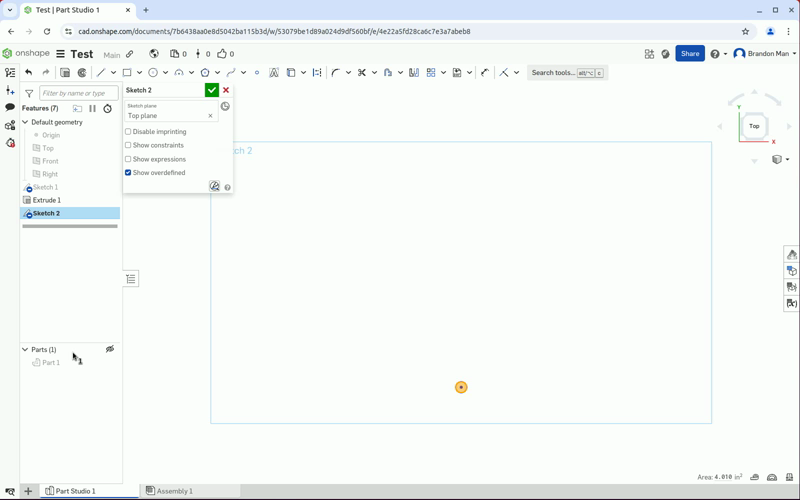
key(shift+y)
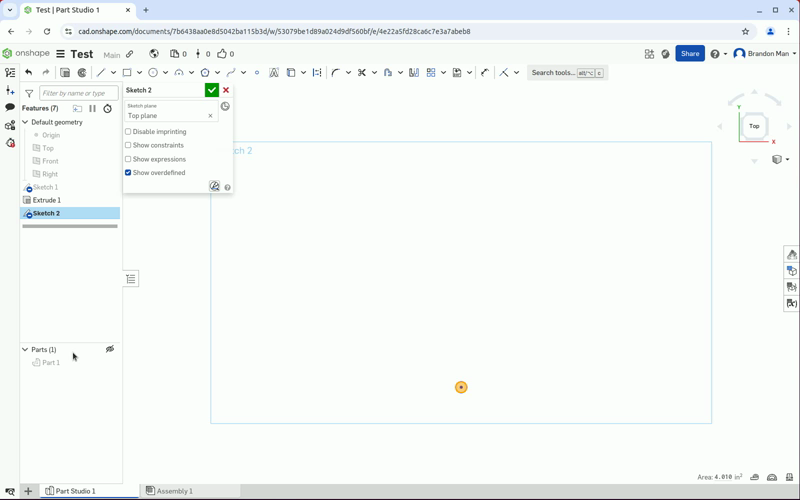
key(shift+e)
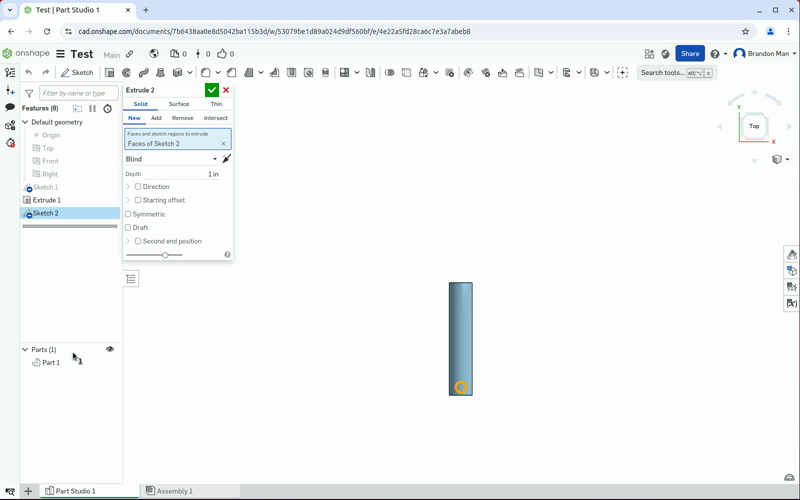
mouse_move(143, 106)
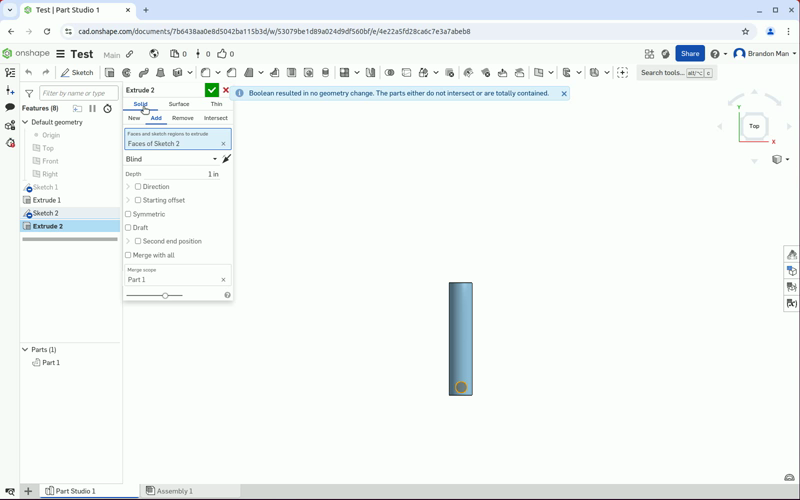
click(143, 106)
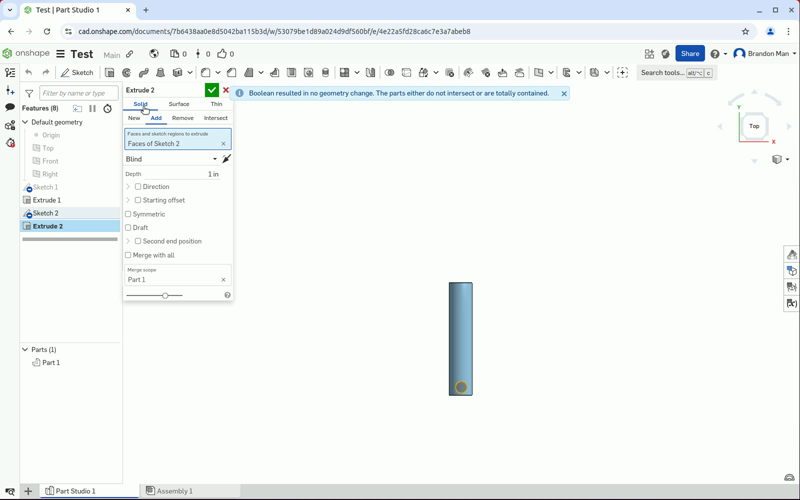
mouse_move(137, 120)
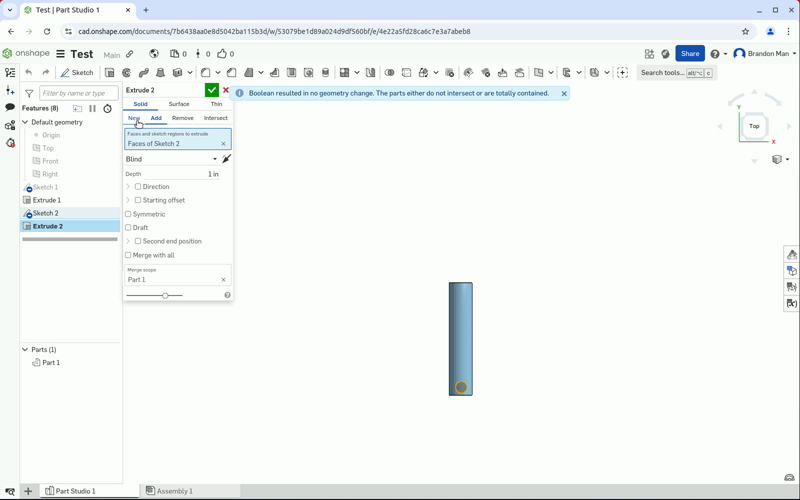
click(137, 120)
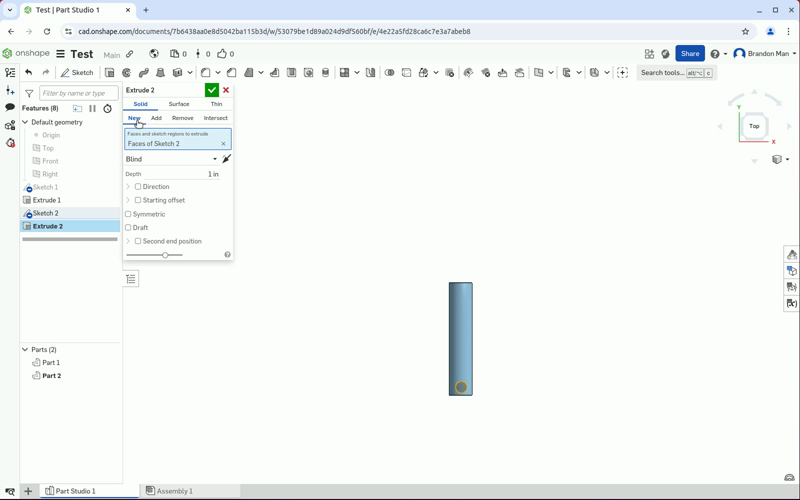
key(tab, 4)
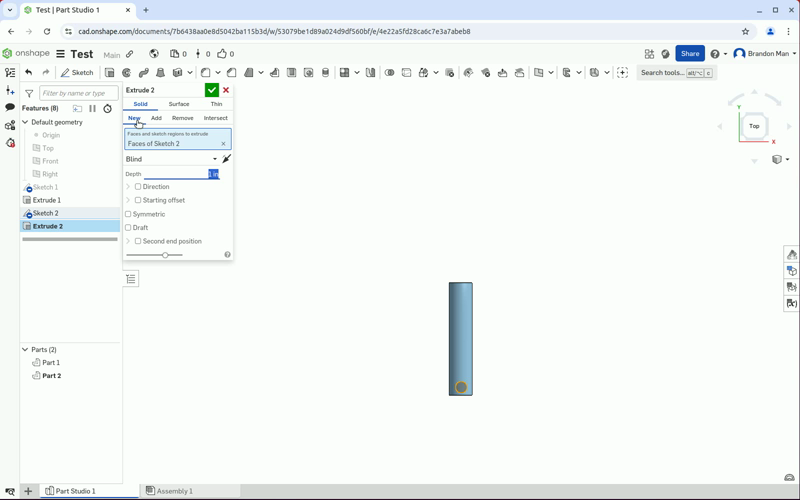
text(4.574)
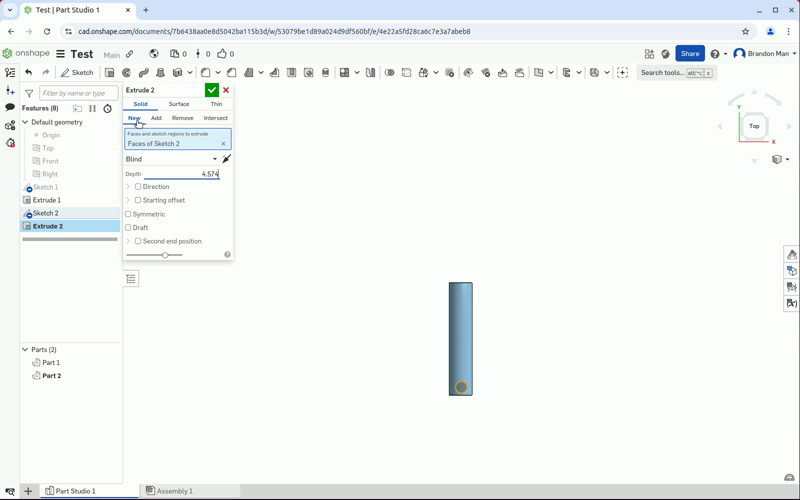
key(enter)
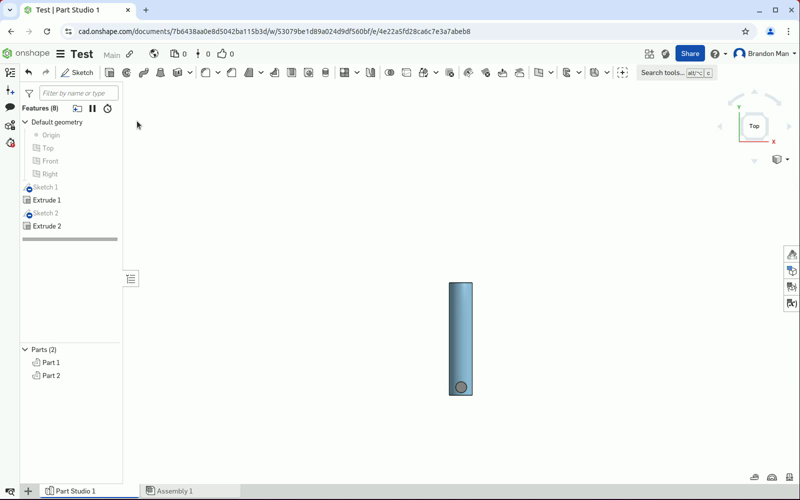
key(shift+h)
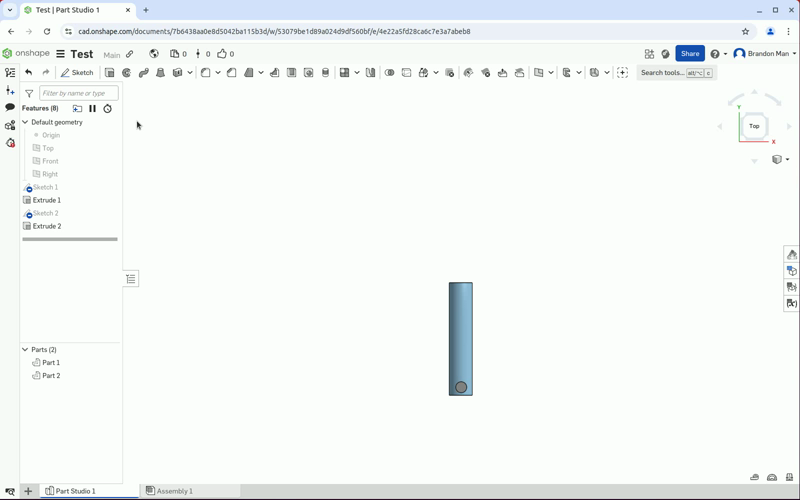
key(shift+h)
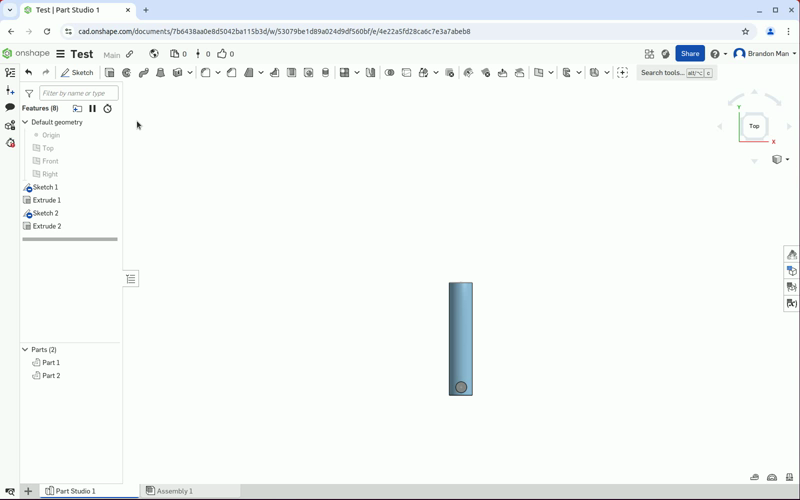
key(shift+7)
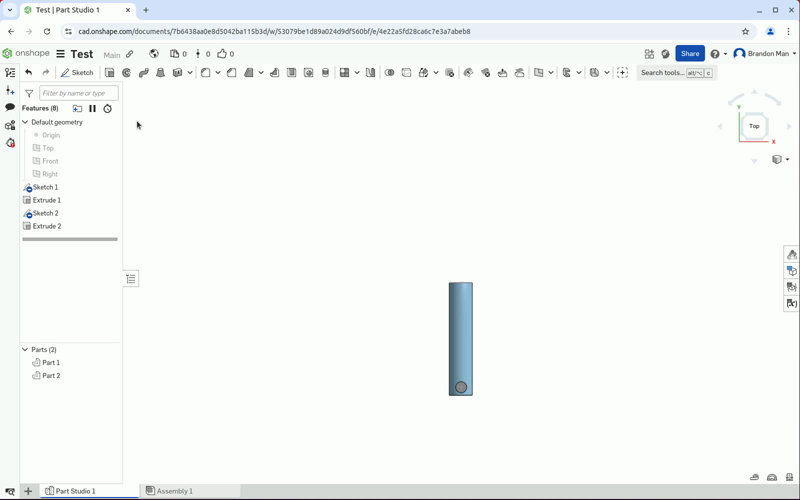
key(up, 3)
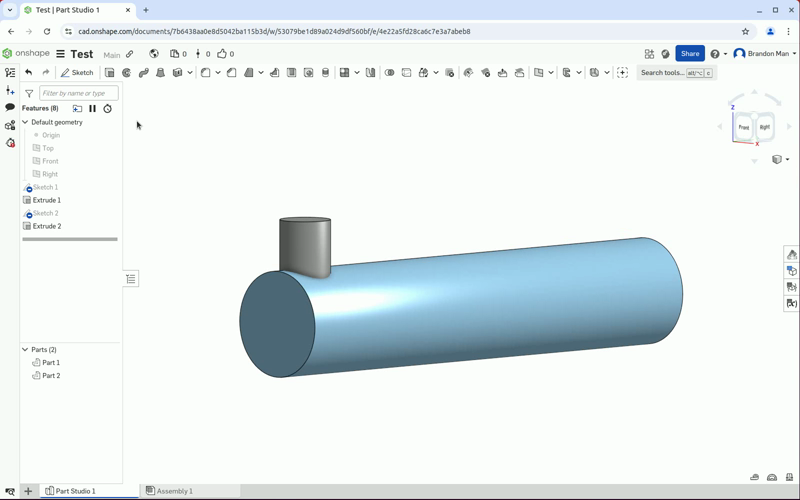
key(left, 3)
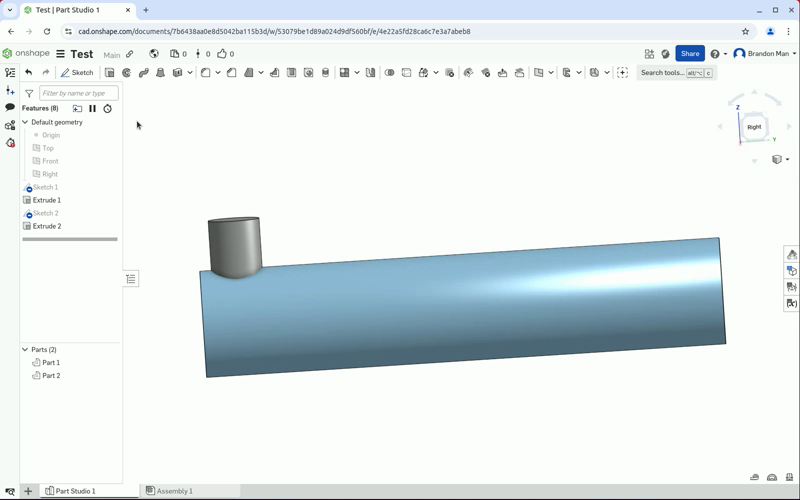
key(right, 3)
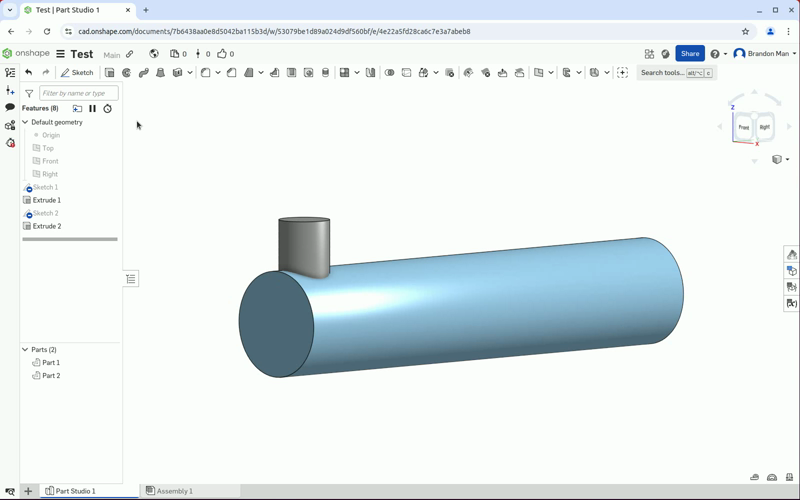
key(down, 3)
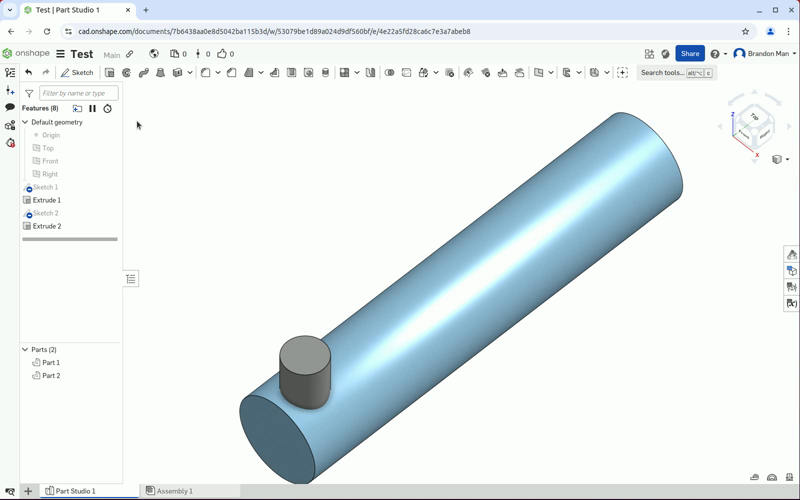
mouse_move(73, 189)
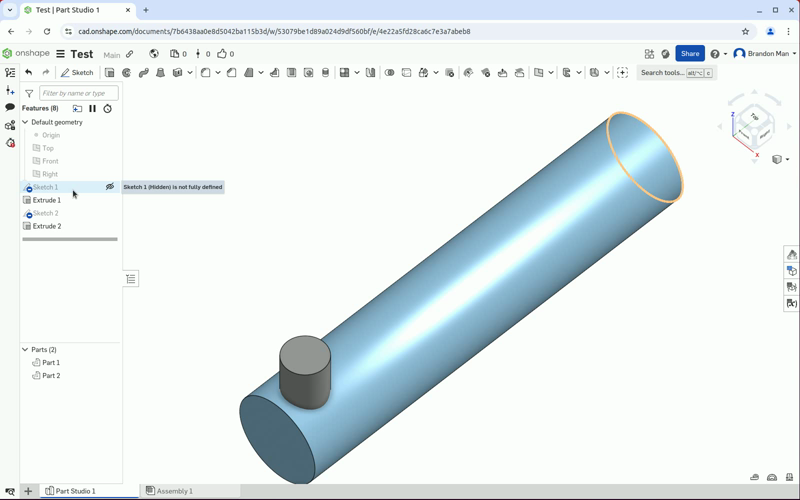
click(73, 189)